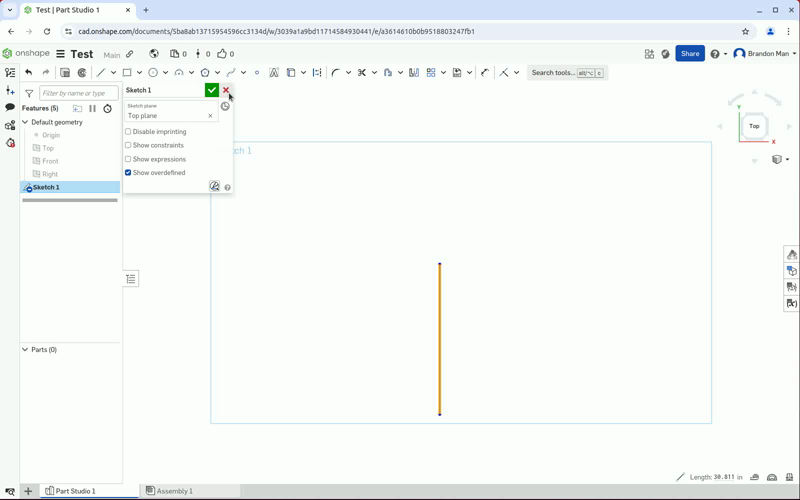
key(shift+h)
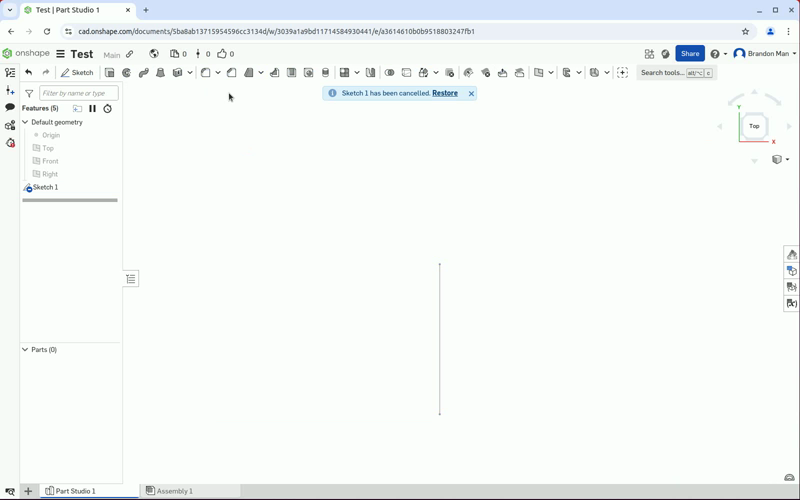
key(shift+s)
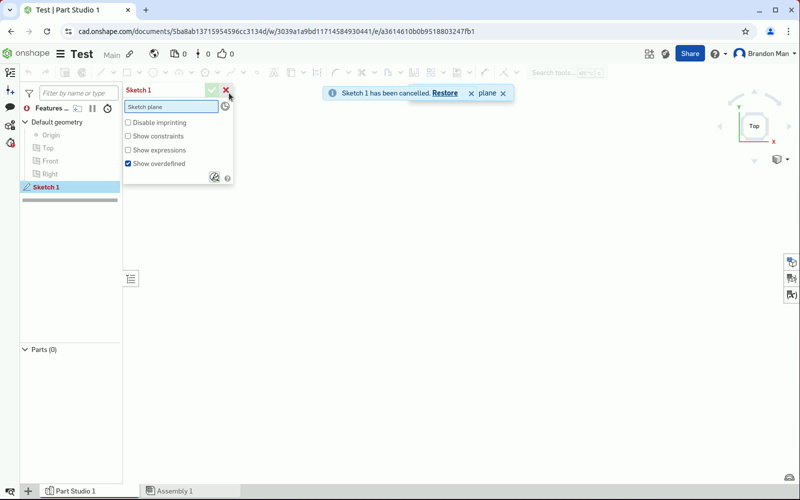
mouse_move(73, 150)
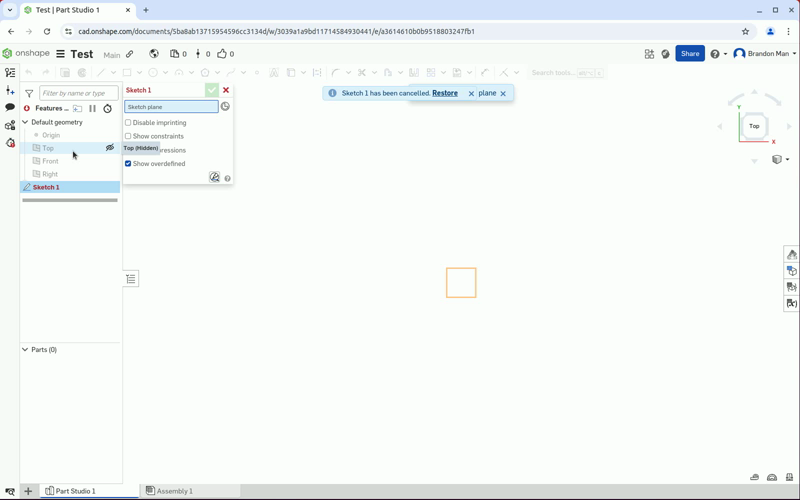
click(73, 150)
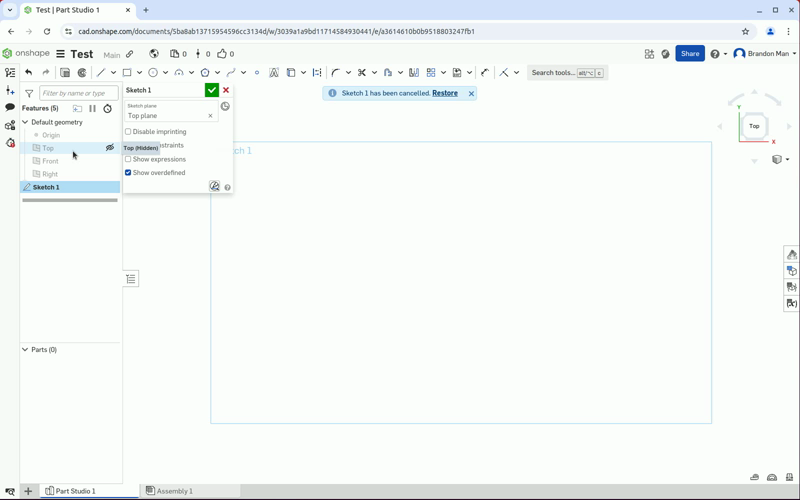
mouse_move(73, 352)
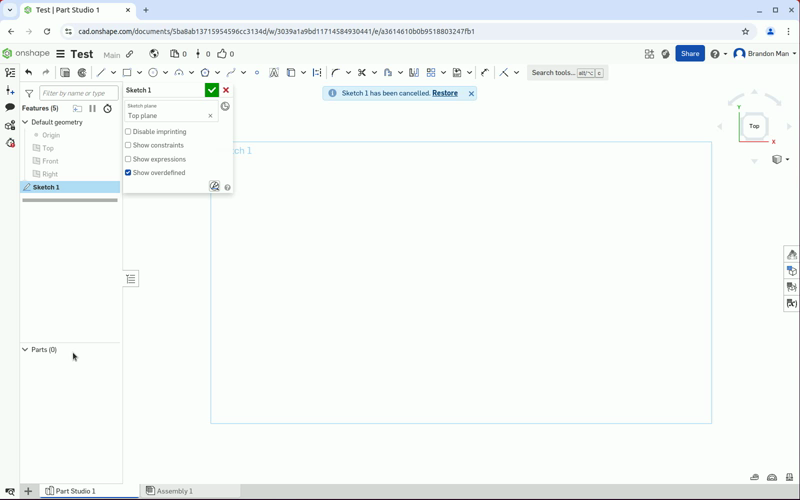
key(y)
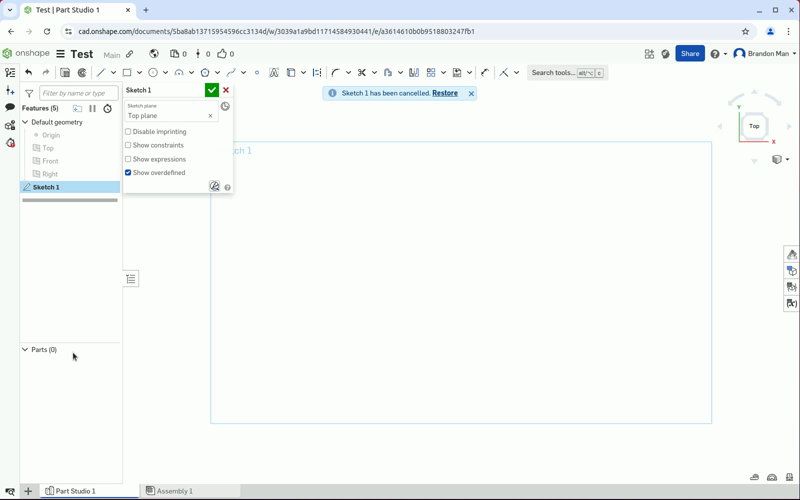
key(c)
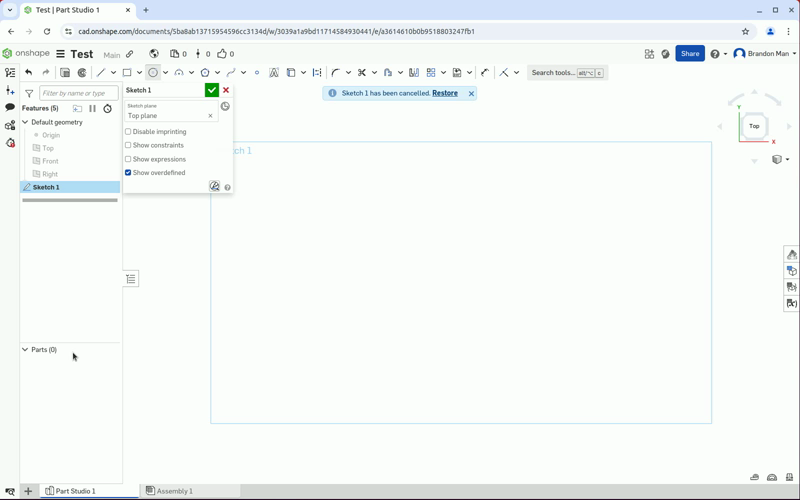
key_down(shift)
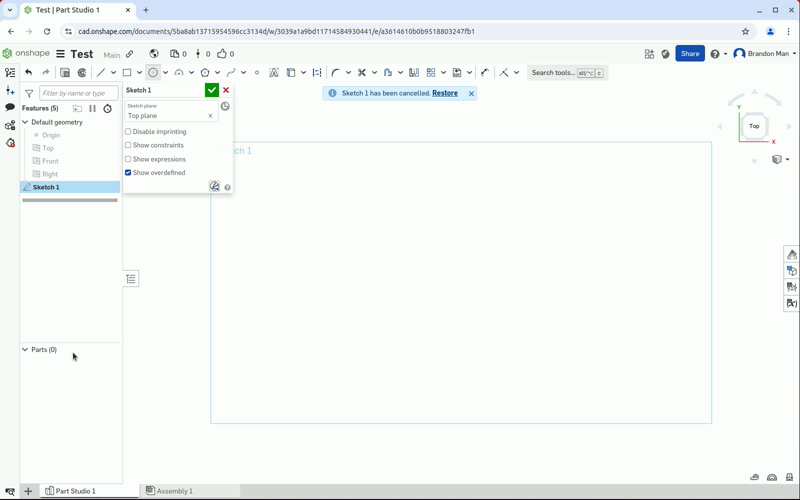
mouse_move(460, 282)
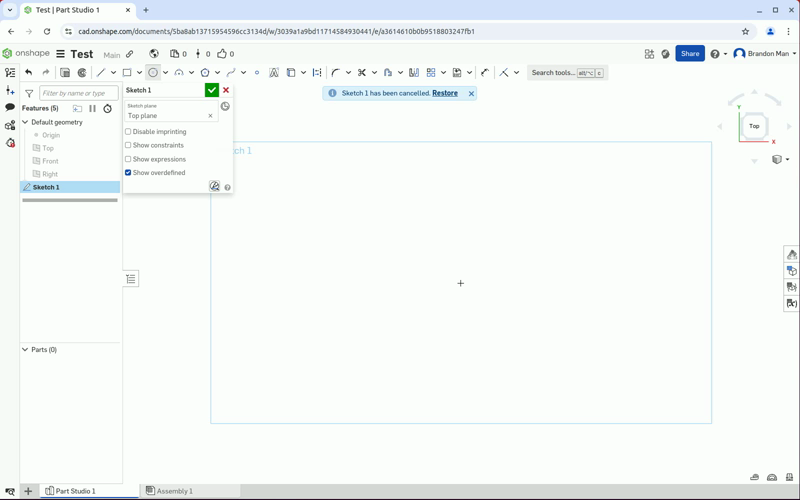
click(460, 282)
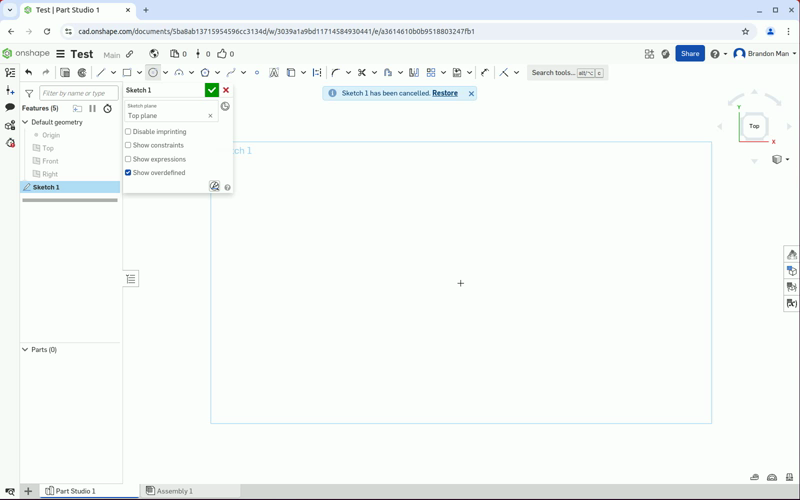
key_up(shift)
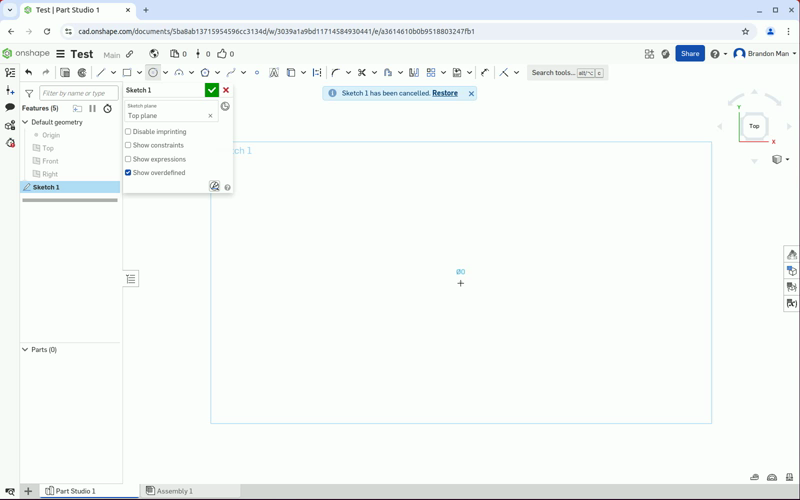
mouse_move(472, 282)
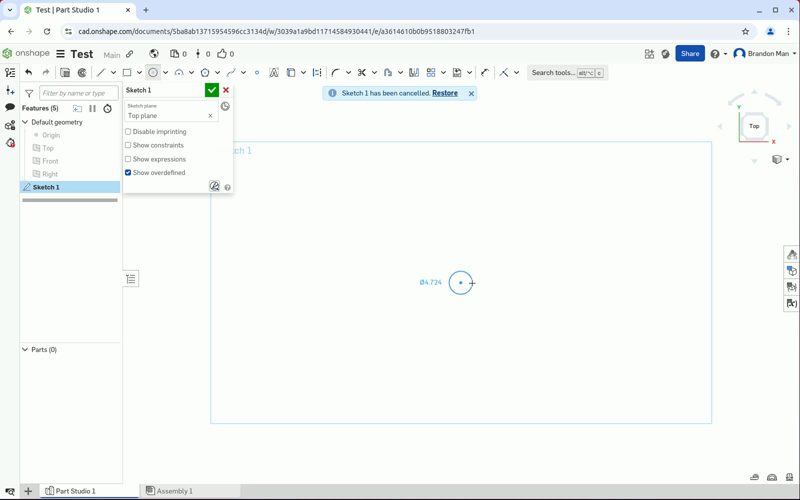
click(472, 282)
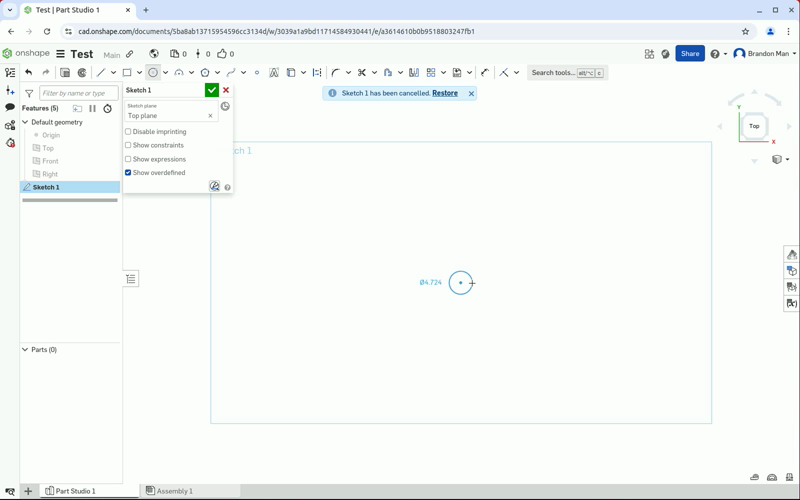
key(esc)
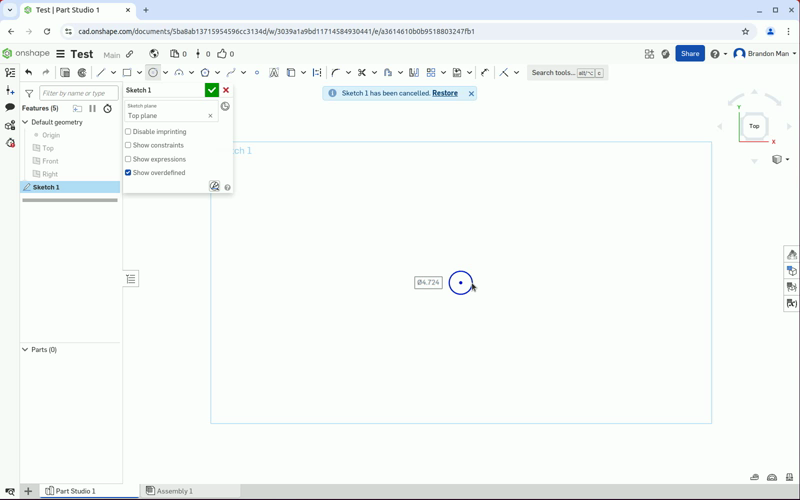
key(c)
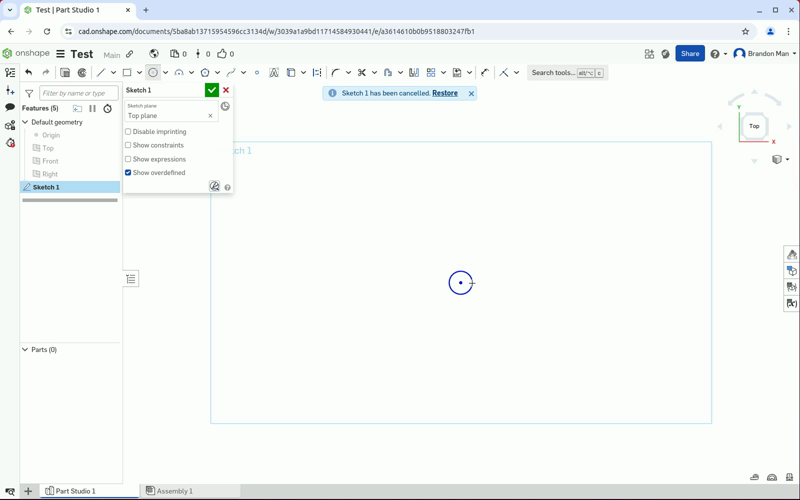
key_down(shift)
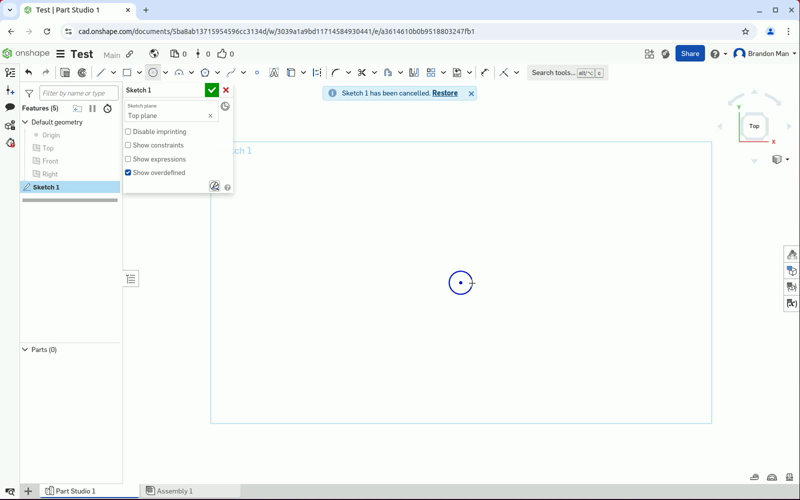
mouse_move(460, 282)
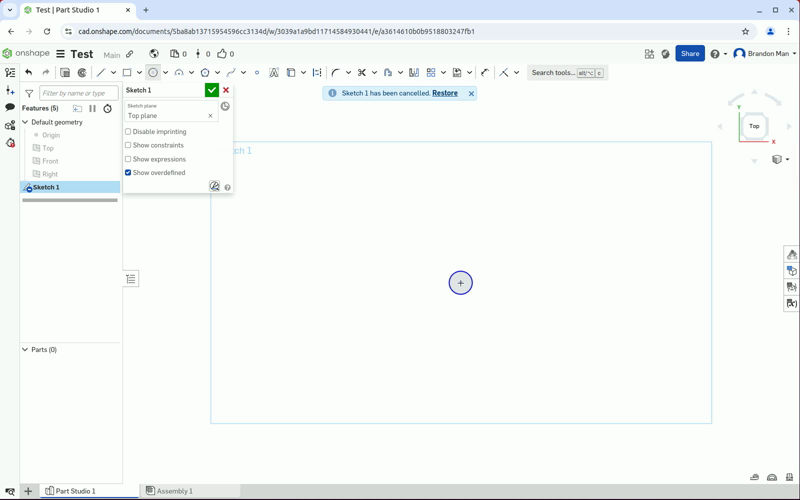
click(460, 282)
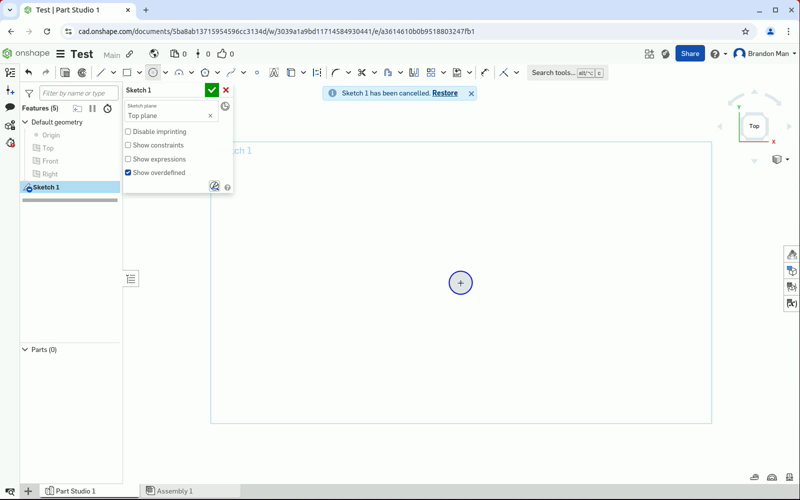
key_up(shift)
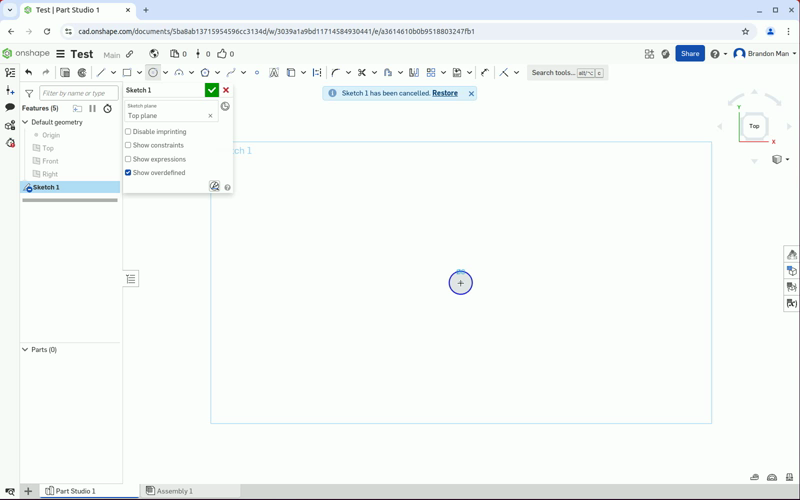
mouse_move(468, 282)
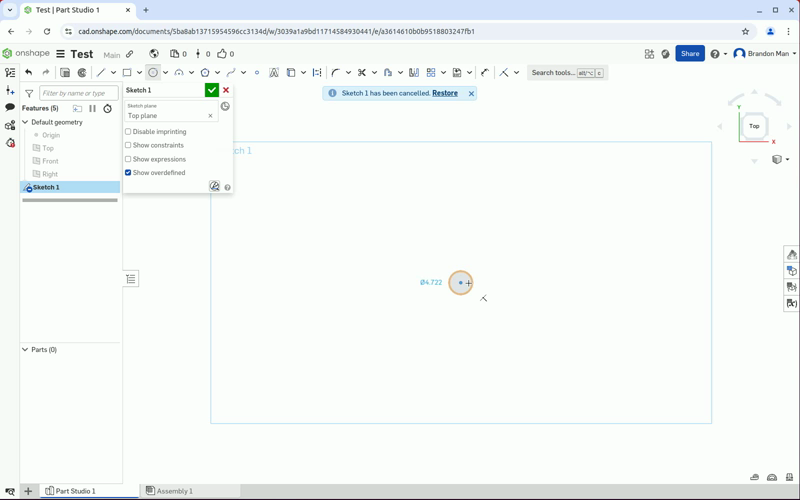
scroll(6)
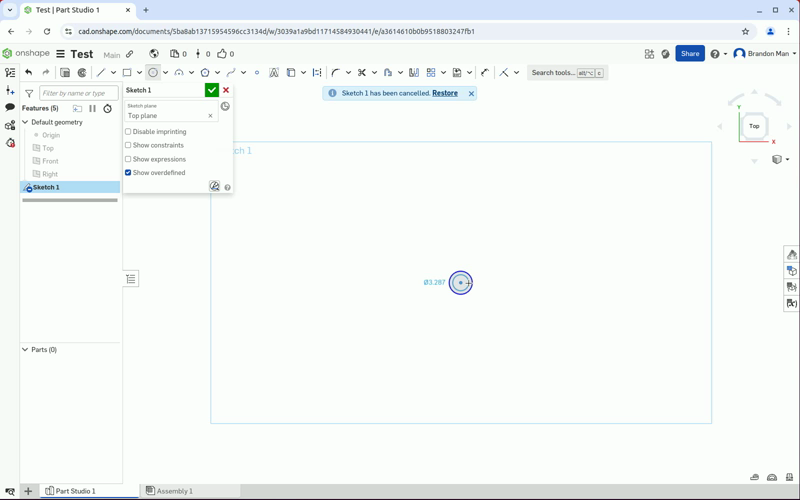
scroll(6)
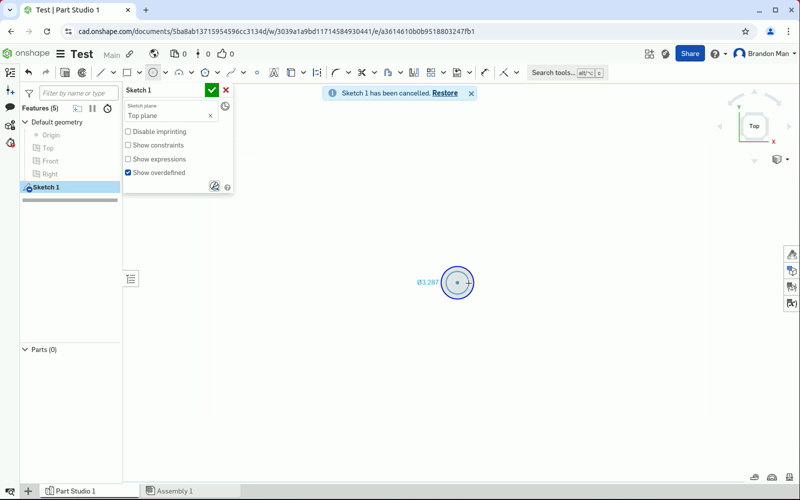
scroll(6)
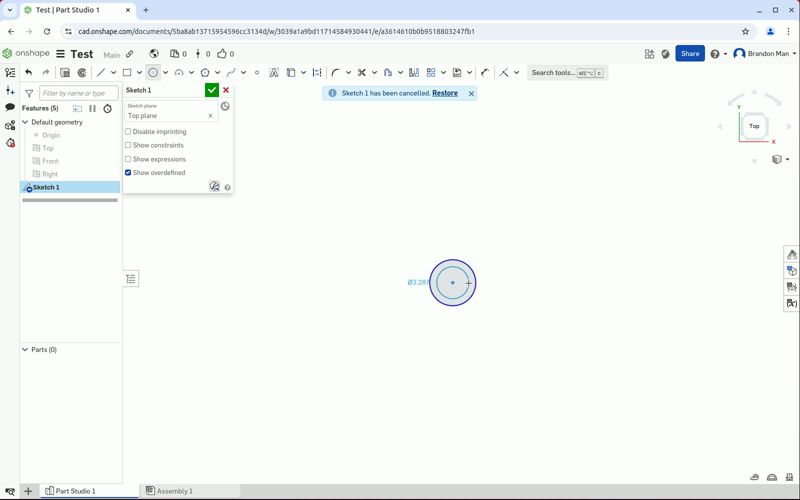
scroll(6)
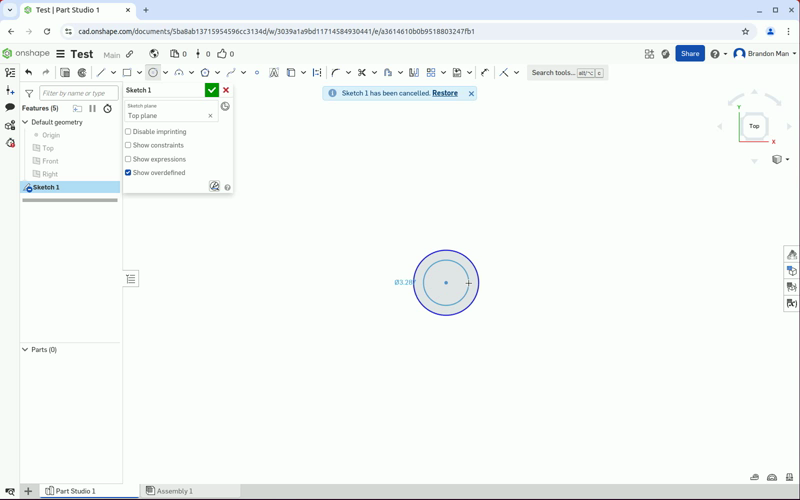
scroll(6)
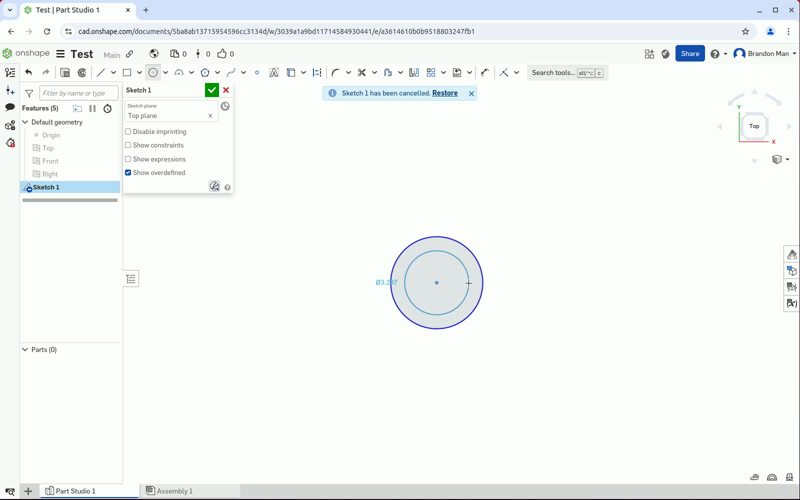
scroll(6)
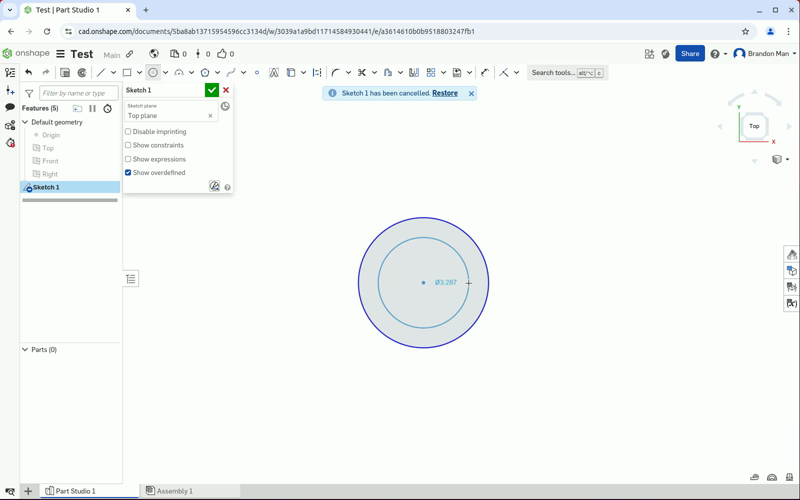
scroll(6)
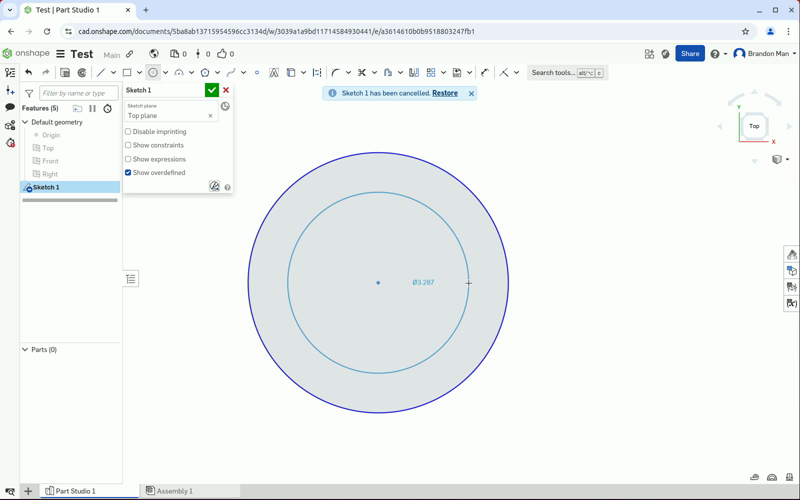
click(468, 282)
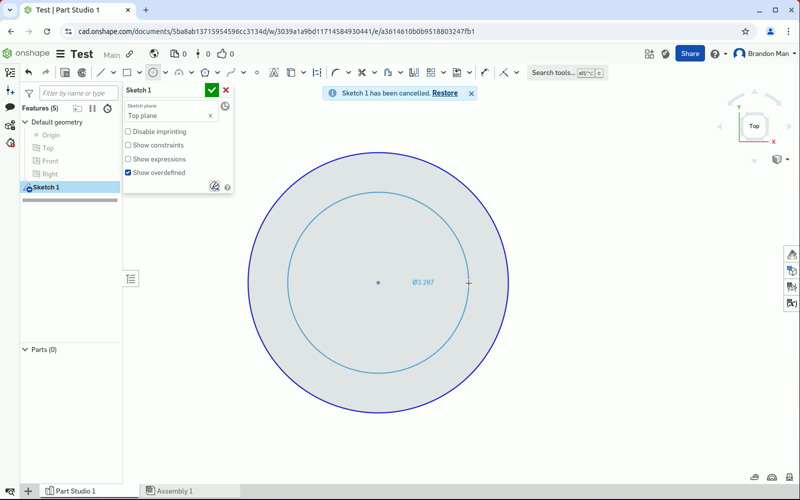
scroll(-6)
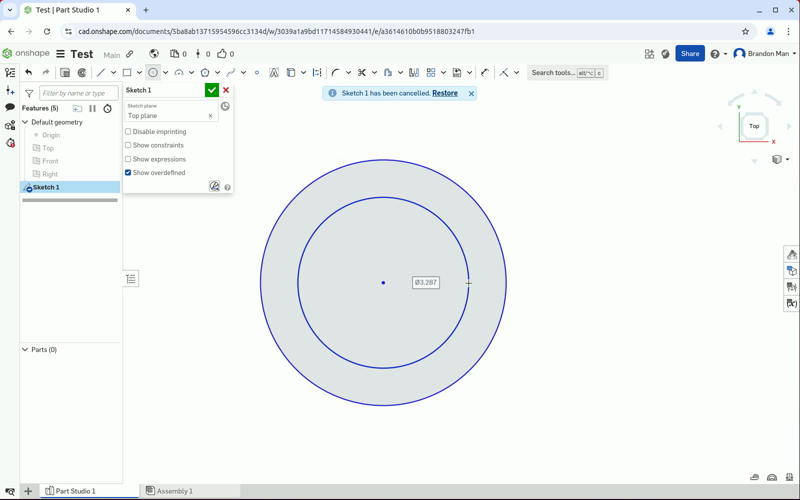
scroll(-6)
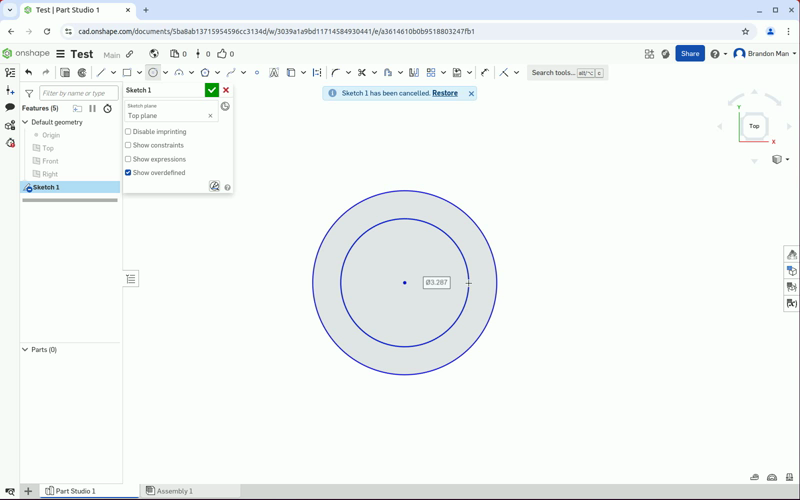
scroll(-6)
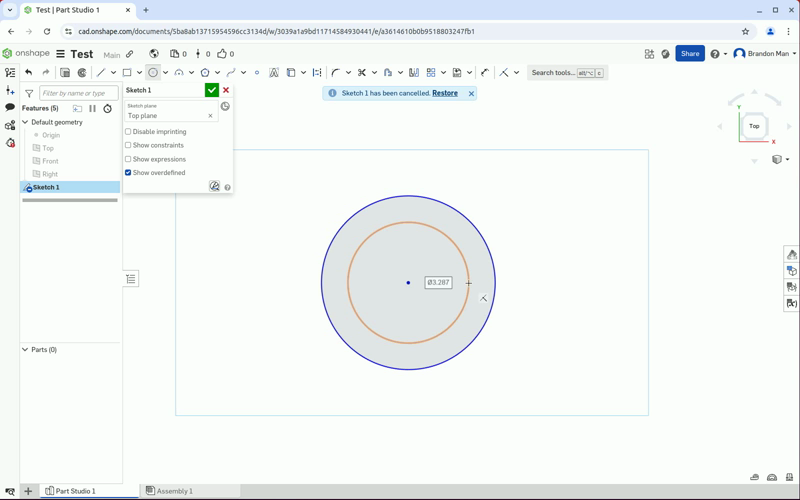
scroll(-6)
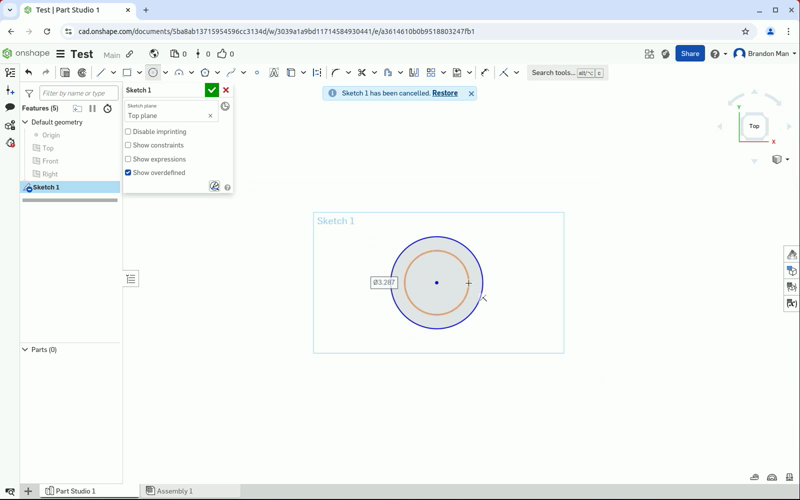
scroll(-6)
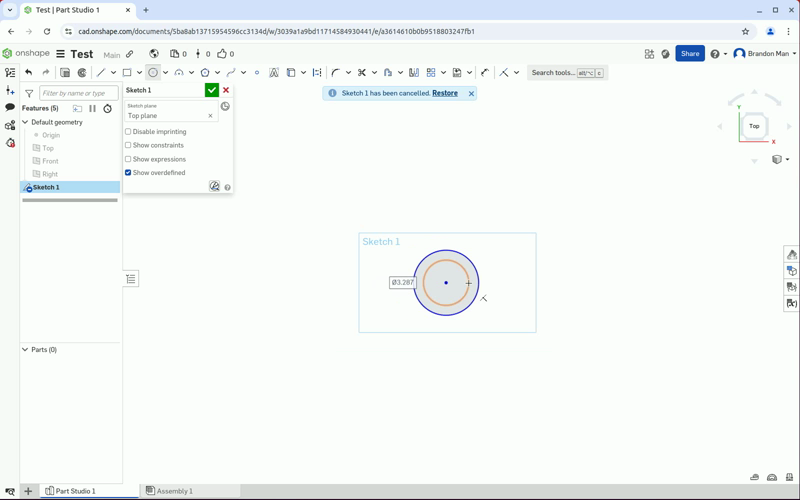
scroll(-6)
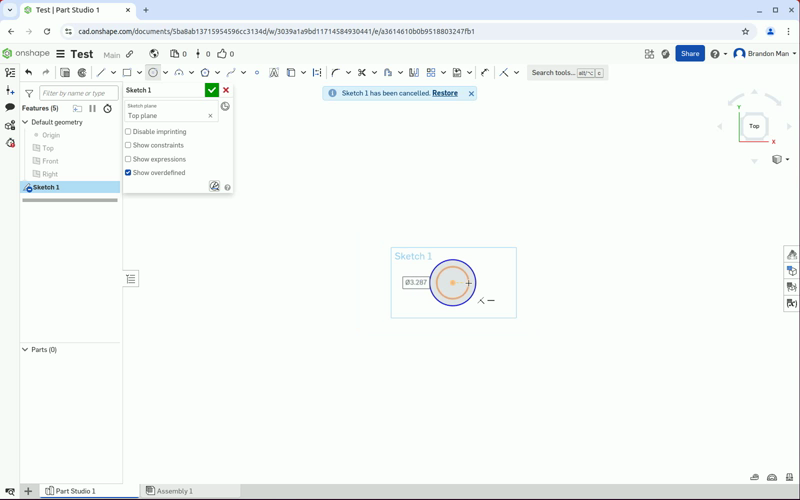
scroll(-6)
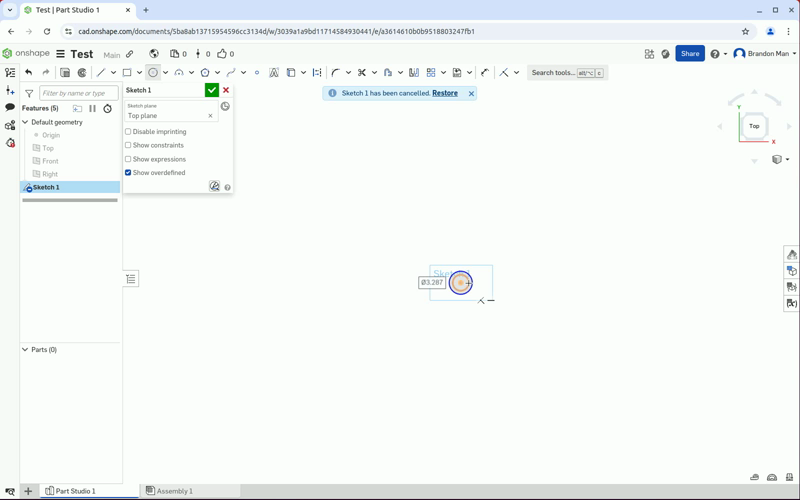
key(esc)
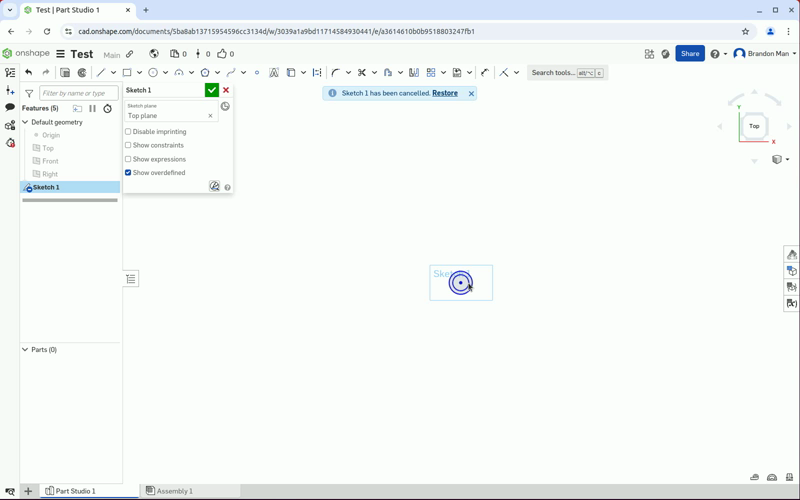
mouse_move(468, 280)
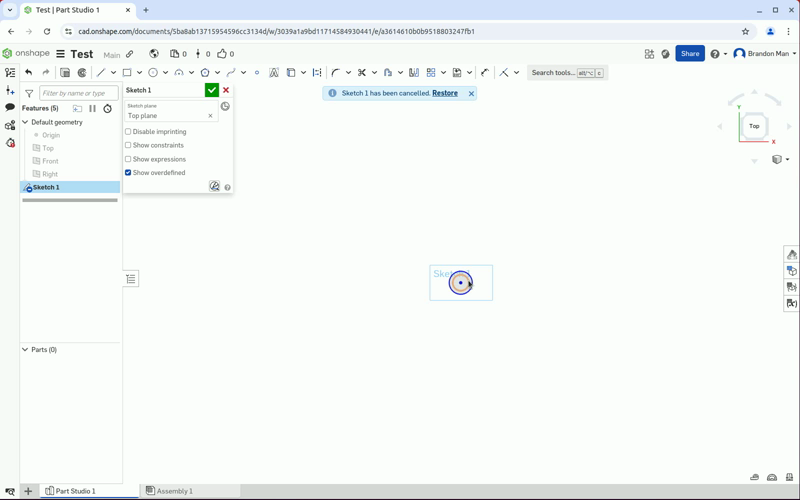
scroll(6)
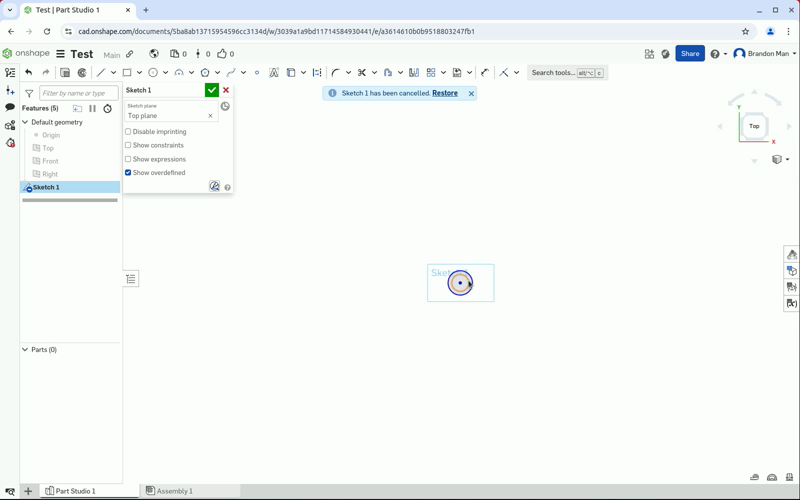
scroll(6)
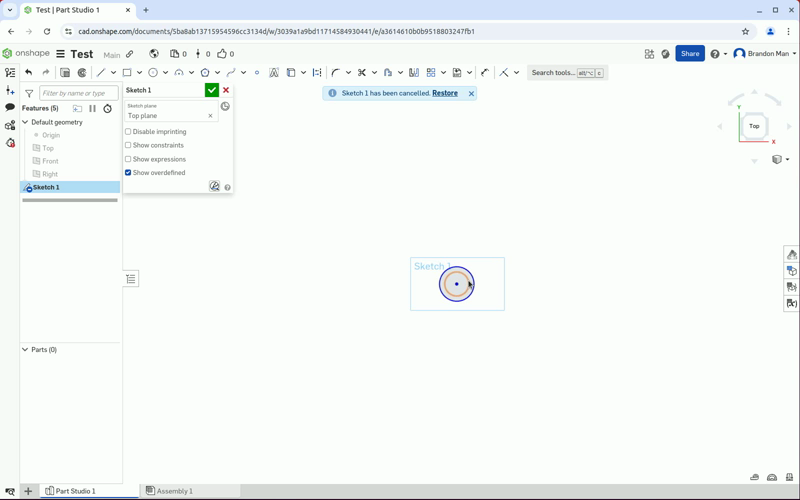
scroll(6)
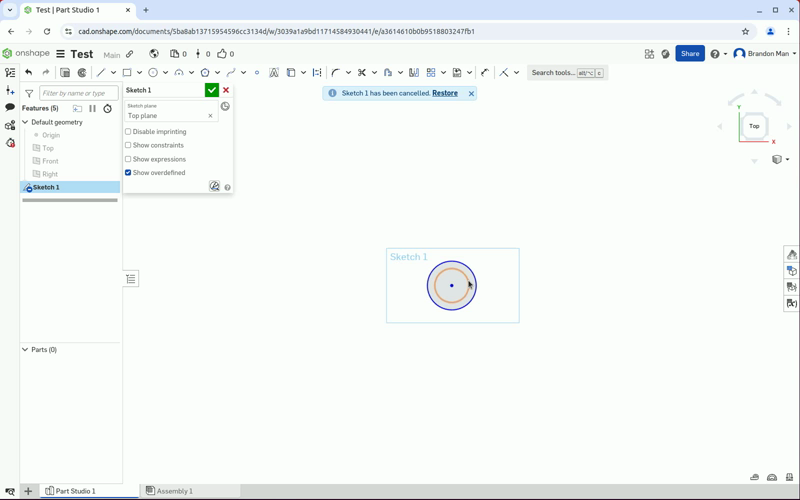
scroll(6)
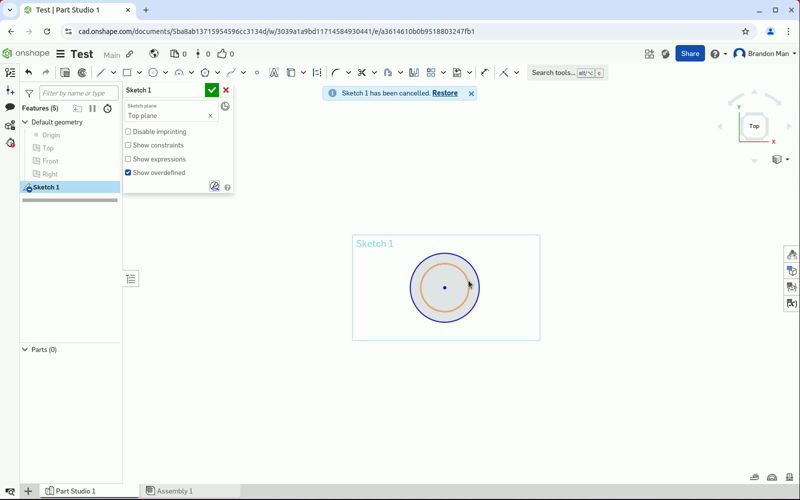
scroll(6)
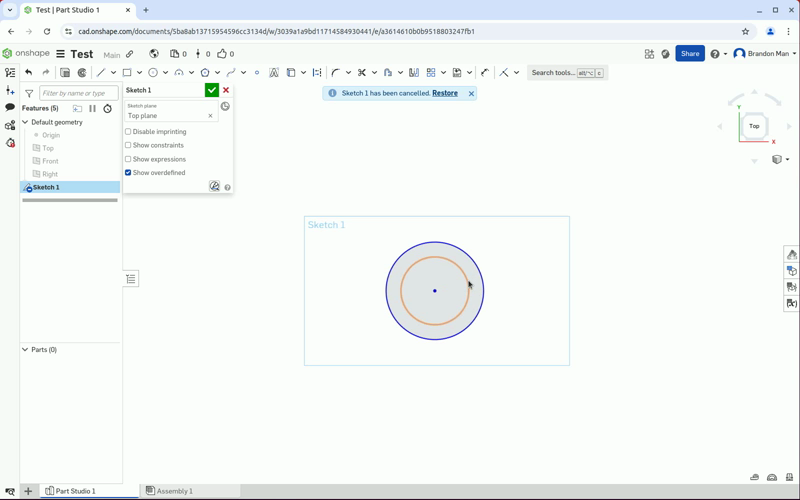
scroll(6)
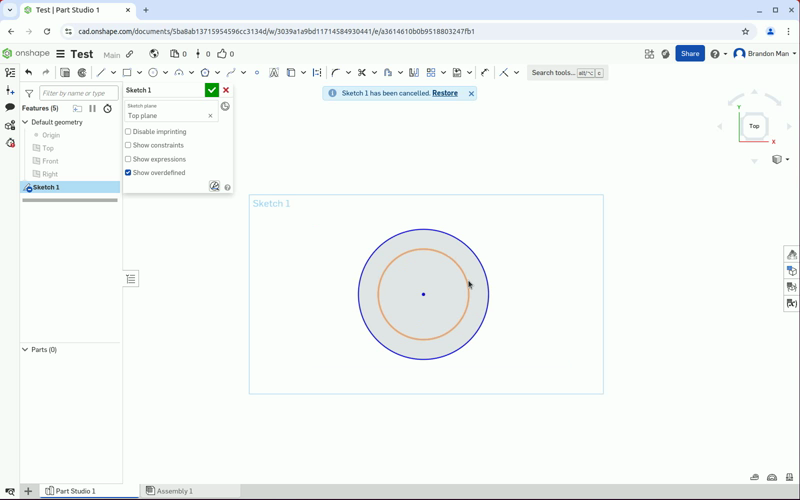
scroll(6)
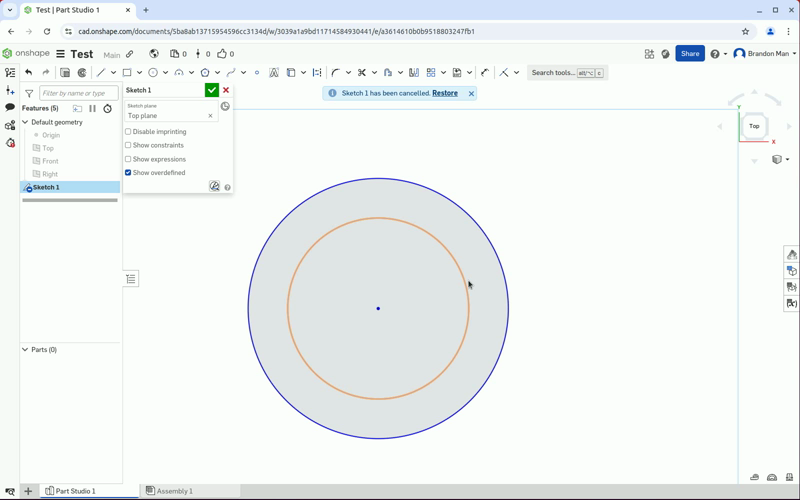
click(468, 280)
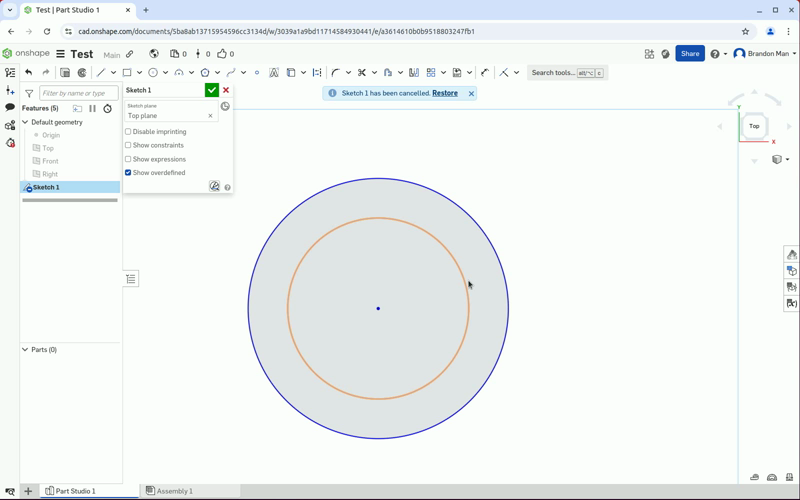
scroll(-6)
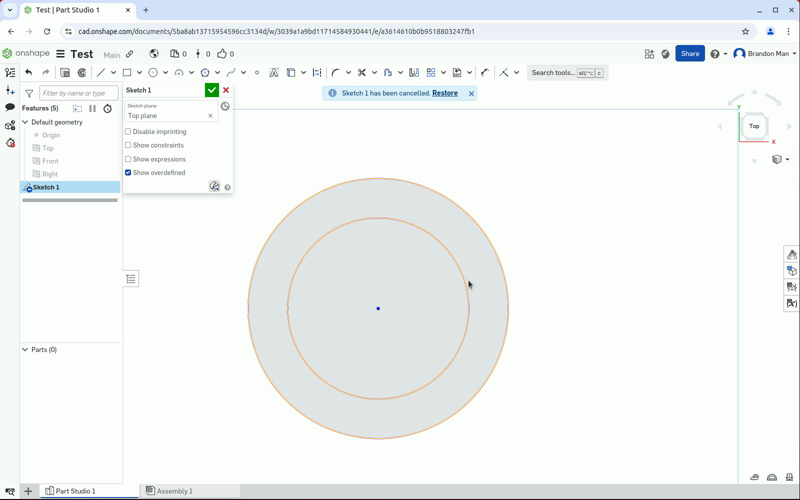
scroll(-6)
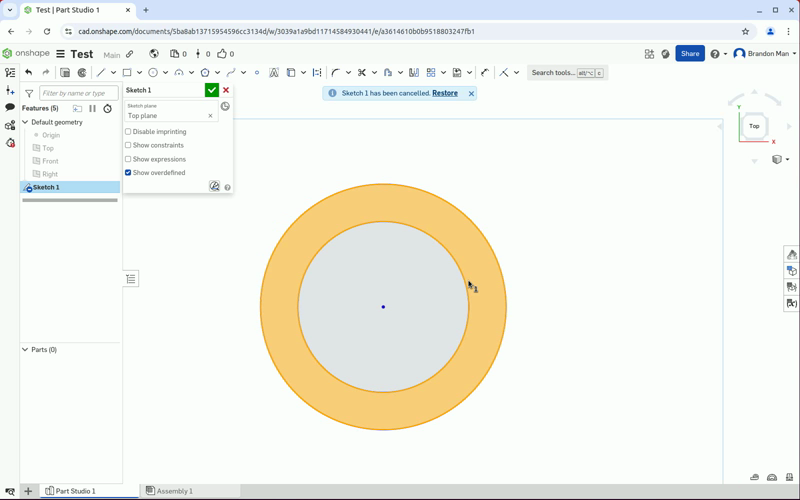
scroll(-6)
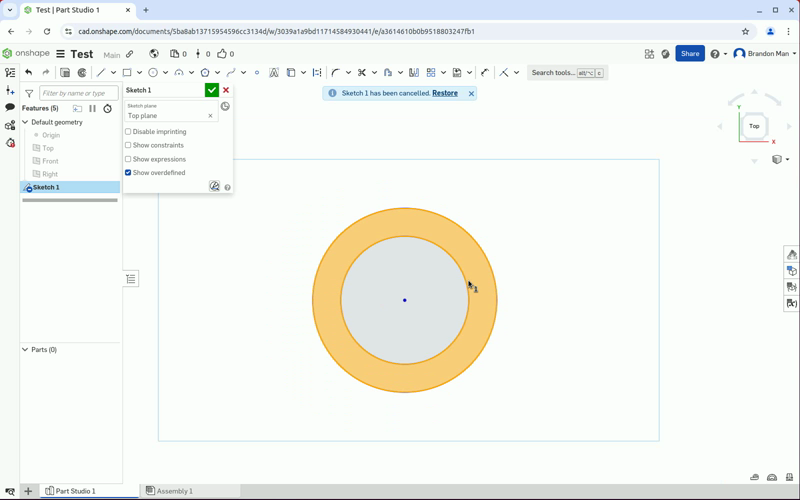
scroll(-6)
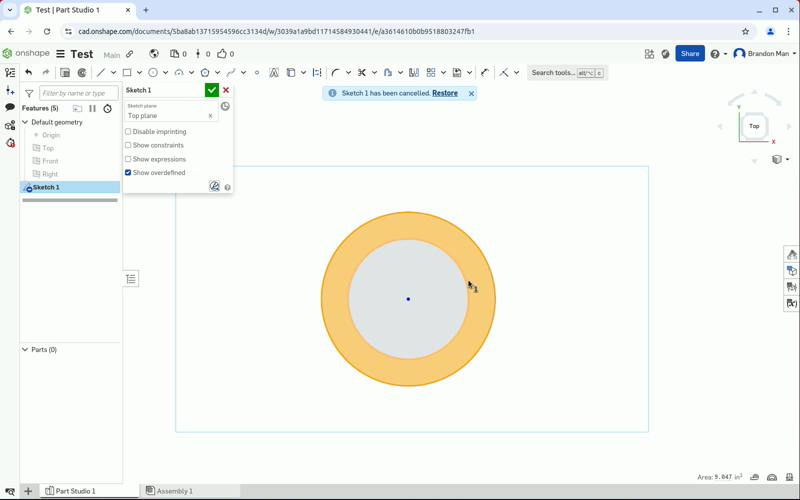
scroll(-6)
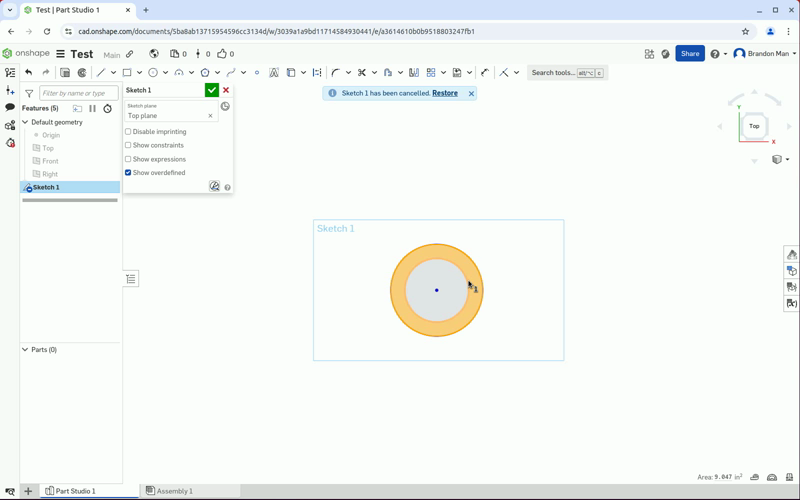
scroll(-6)
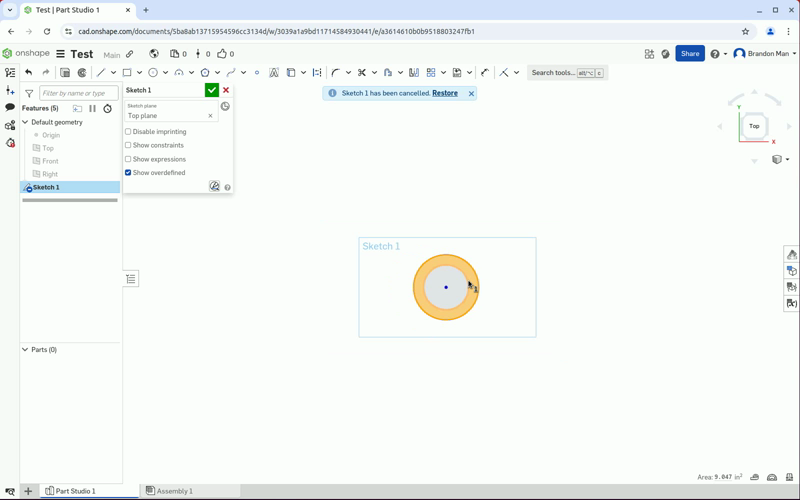
scroll(-6)
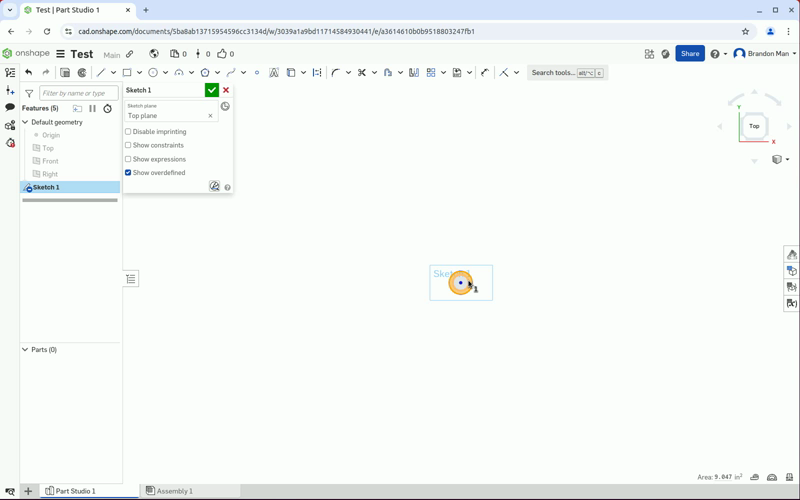
mouse_move(73, 352)
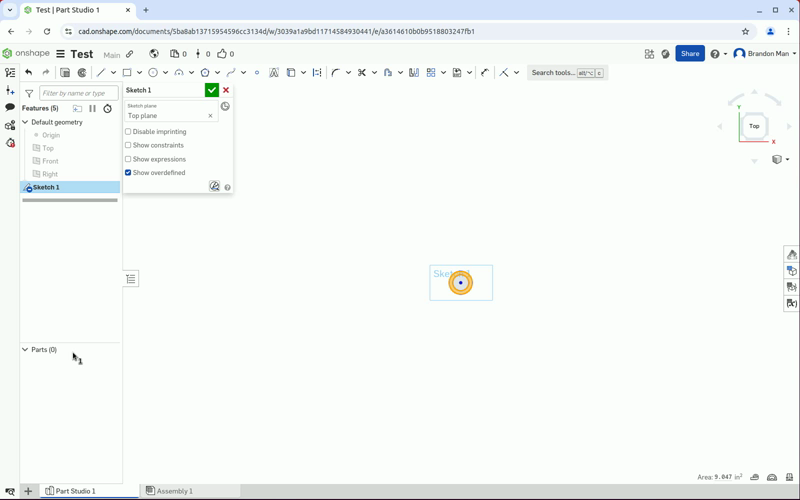
key(shift+y)
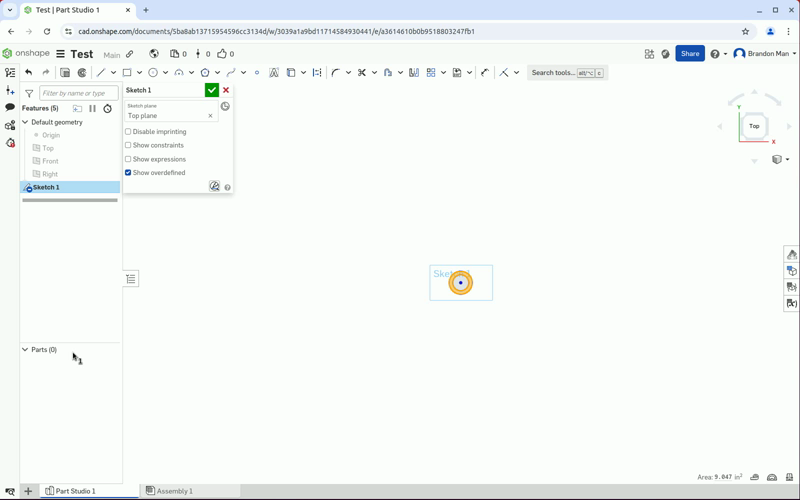
key(shift+e)
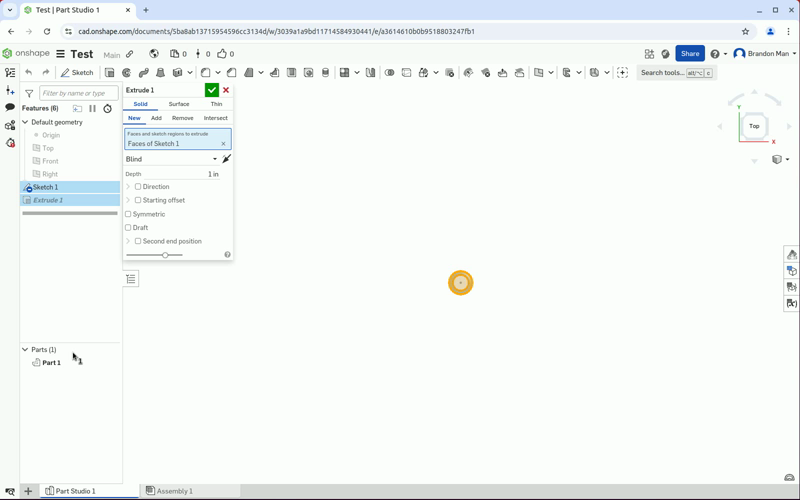
mouse_move(143, 106)
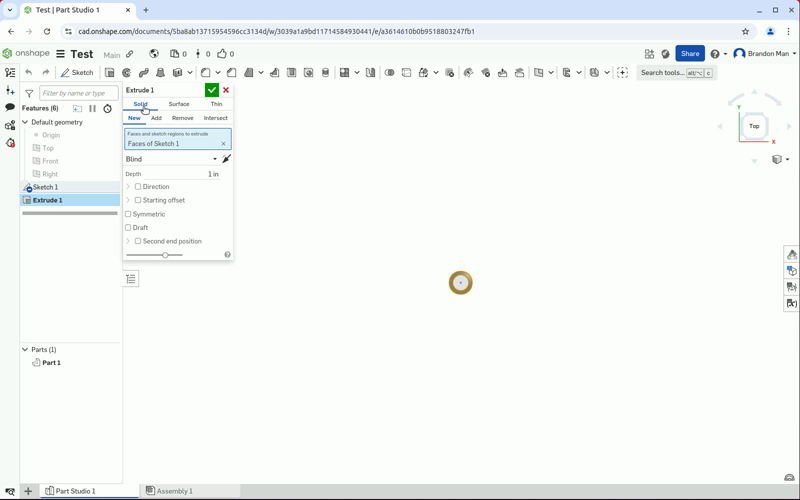
click(143, 106)
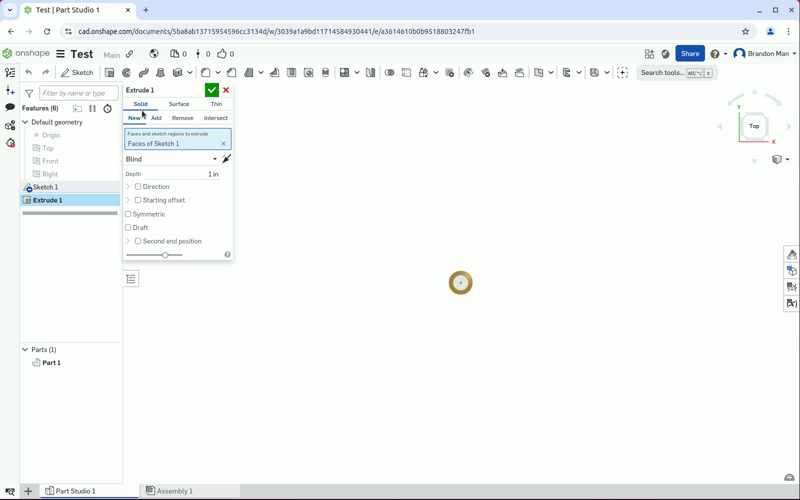
mouse_move(137, 120)
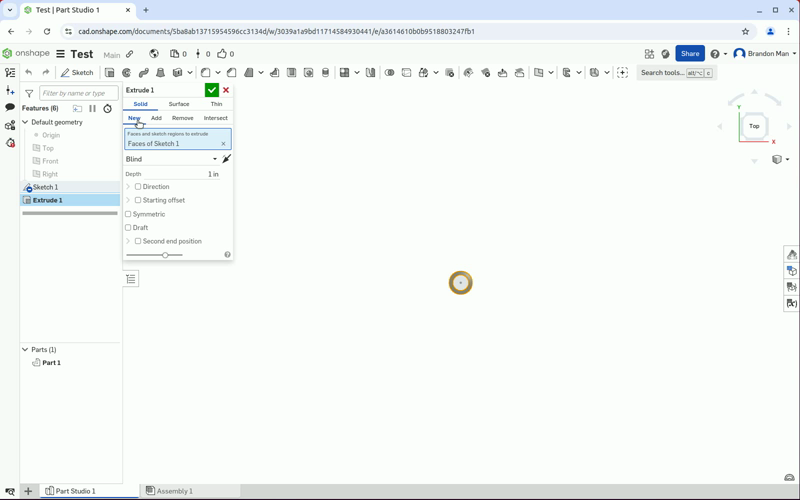
click(137, 120)
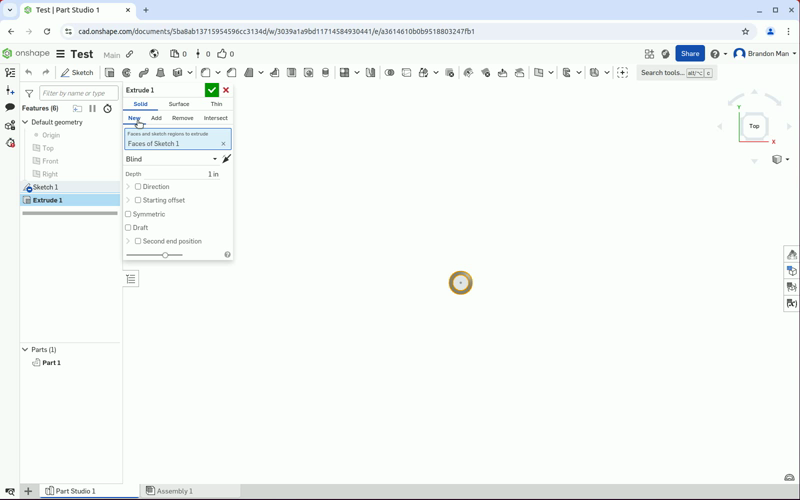
key(tab, 4)
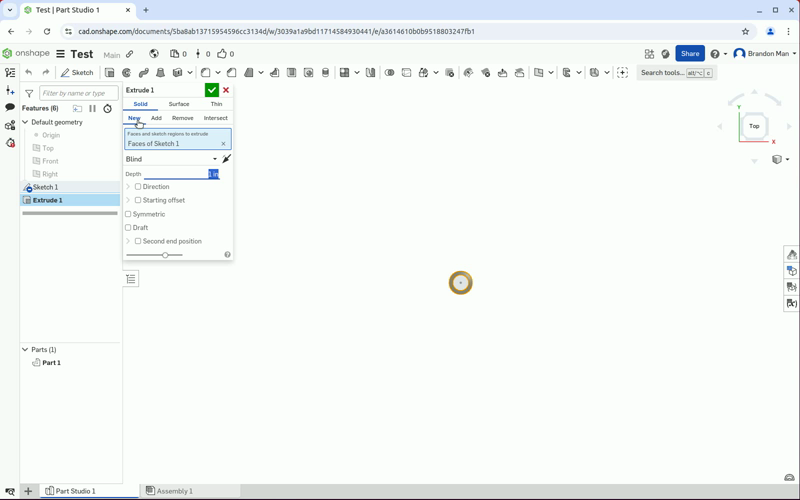
text(7.703)
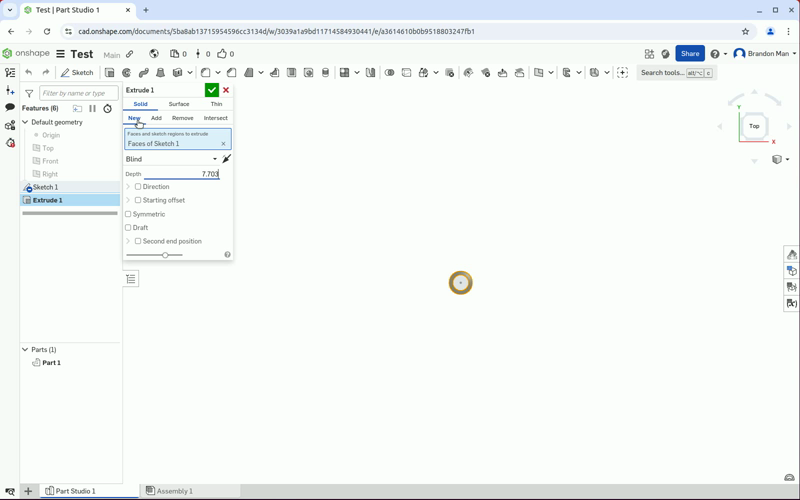
key(enter)
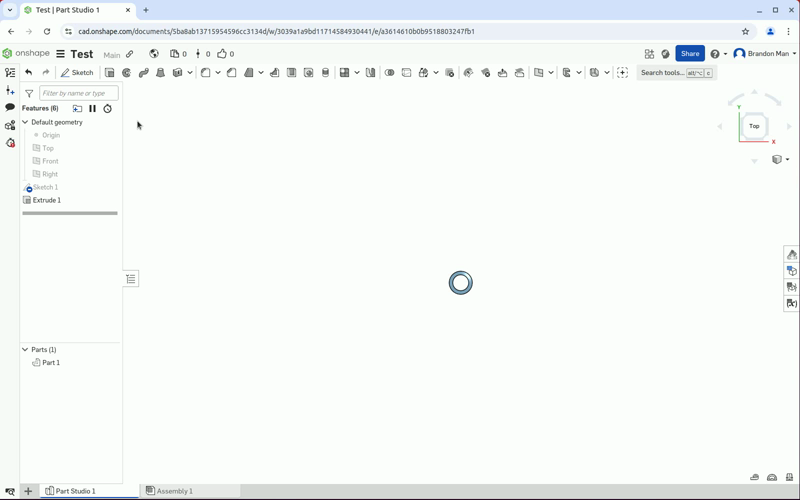
key(shift+h)
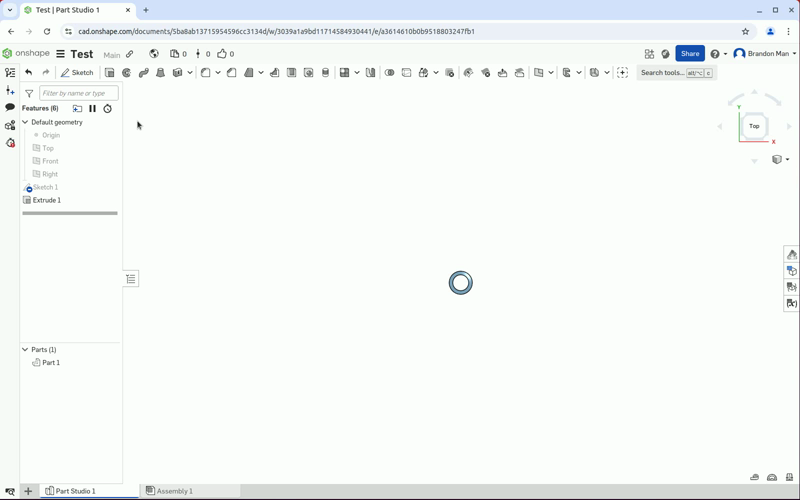
key(shift+h)
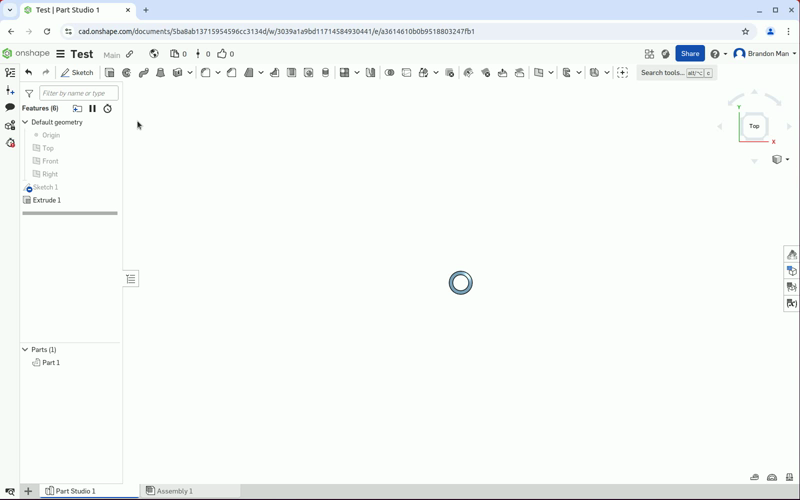
mouse_move(73, 189)
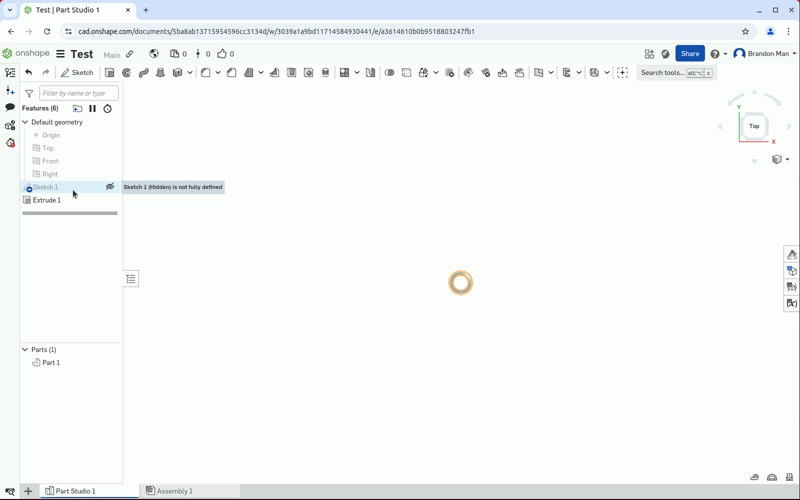
click(73, 189)
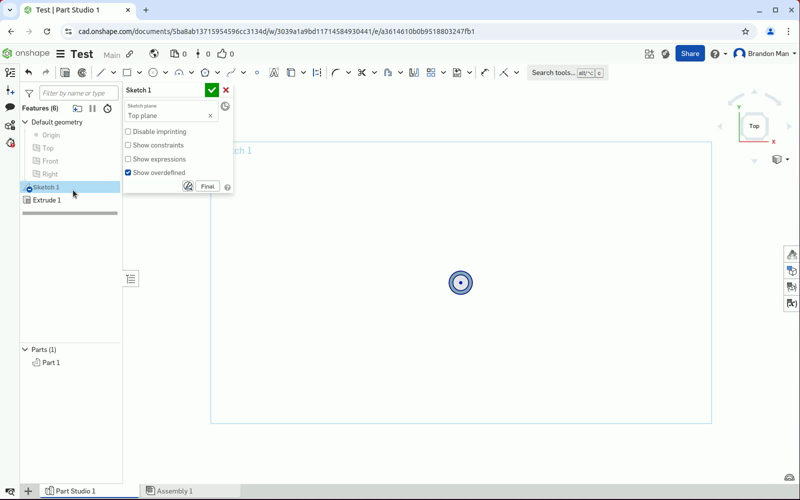
mouse_move(229, 92)
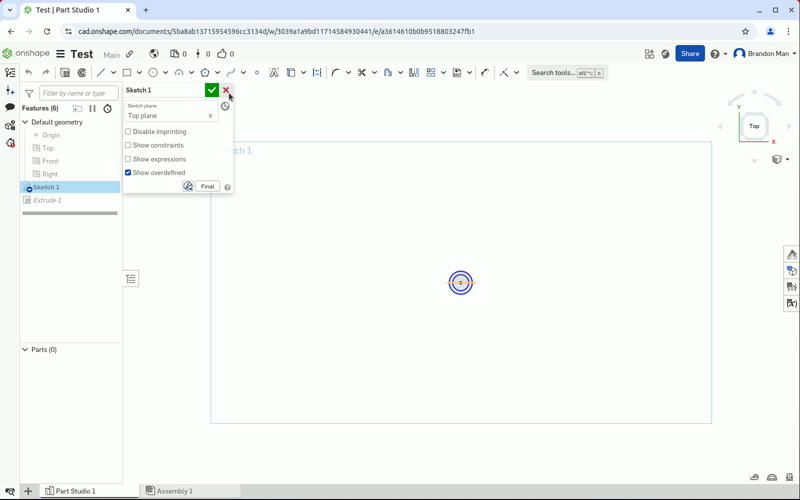
click(229, 92)
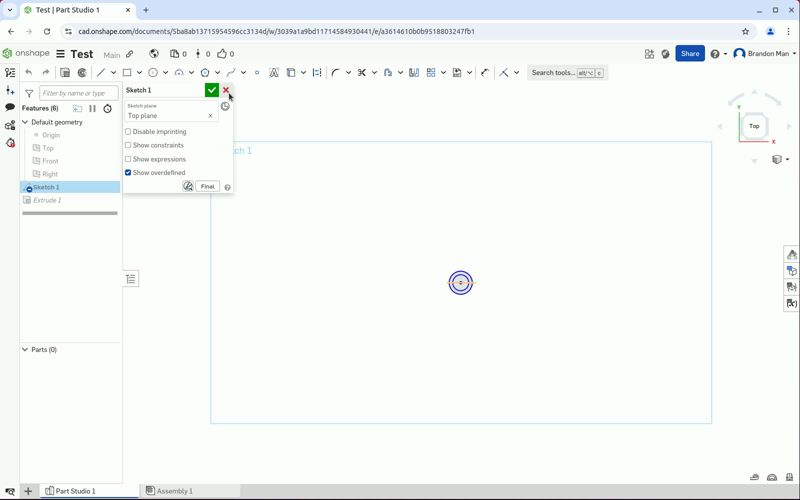
key(shift+s)
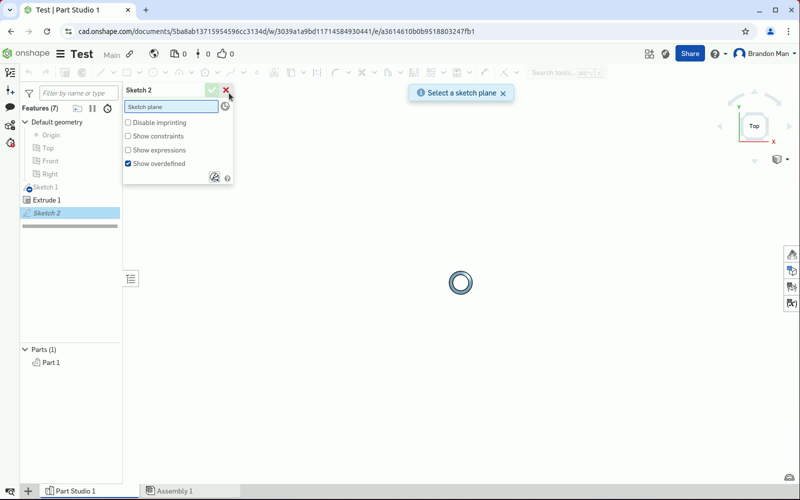
mouse_move(73, 150)
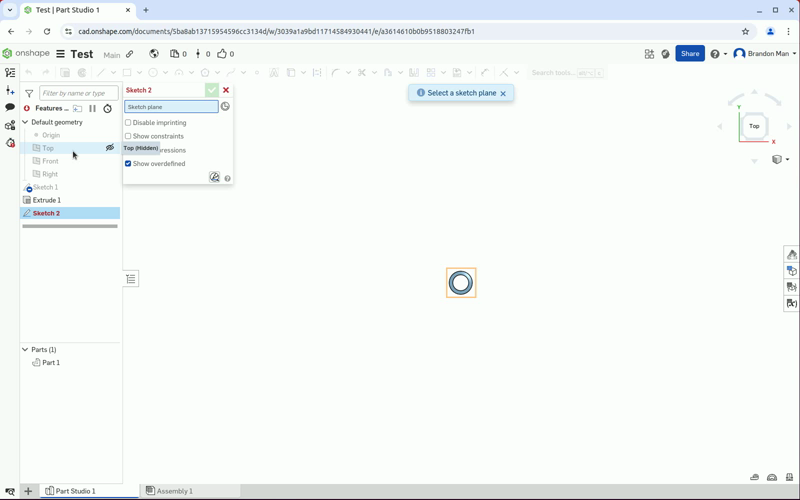
click(73, 150)
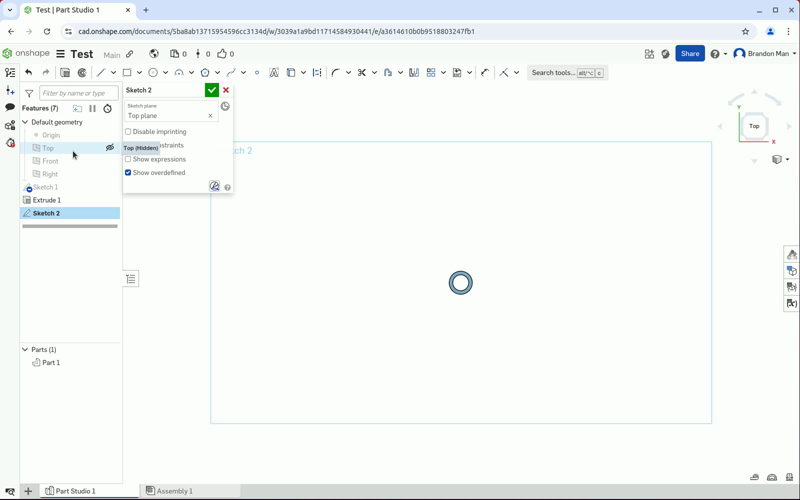
mouse_move(73, 352)
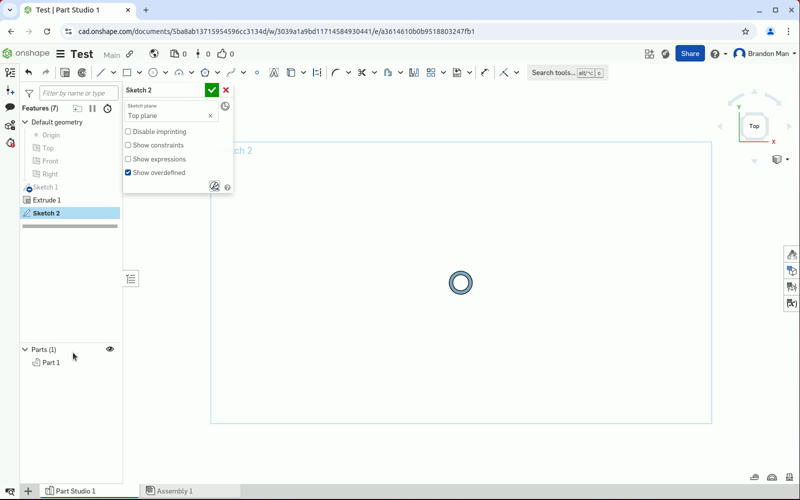
key(y)
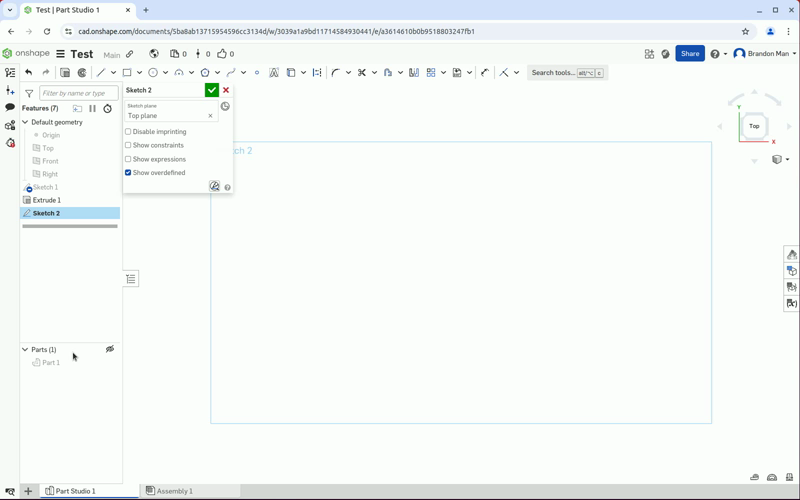
key(c)
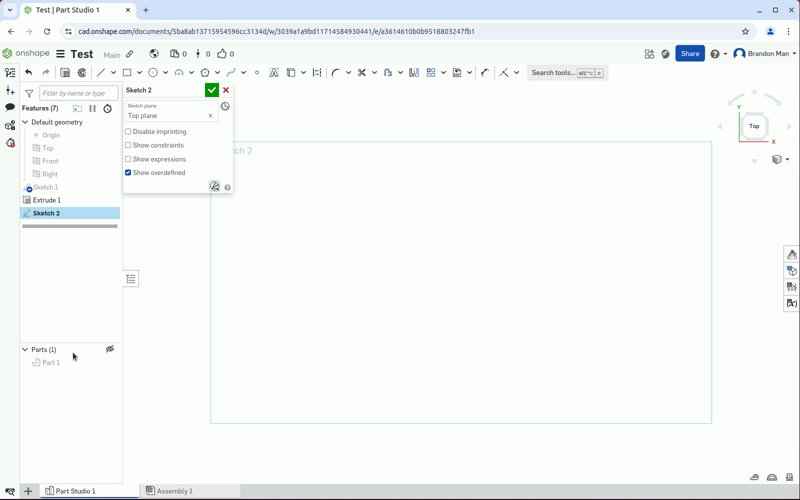
key_down(shift)
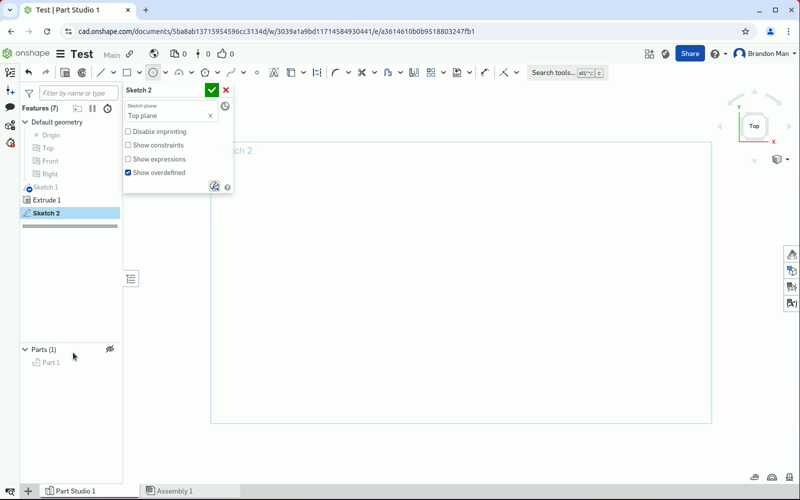
mouse_move(461, 282)
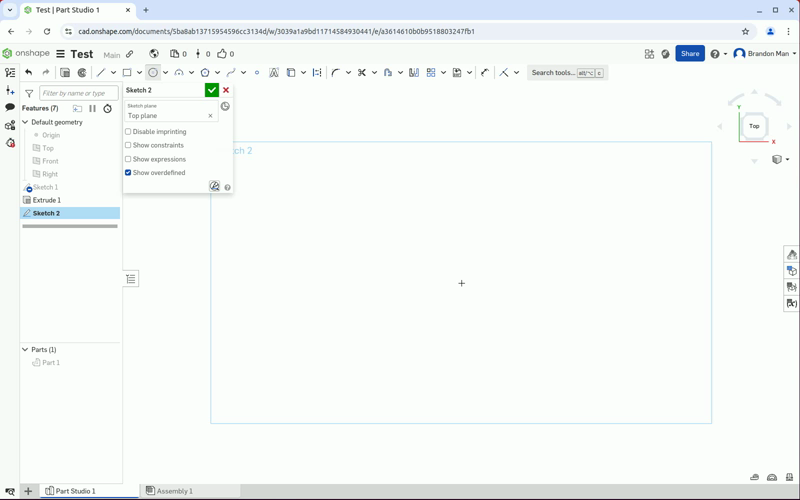
click(461, 282)
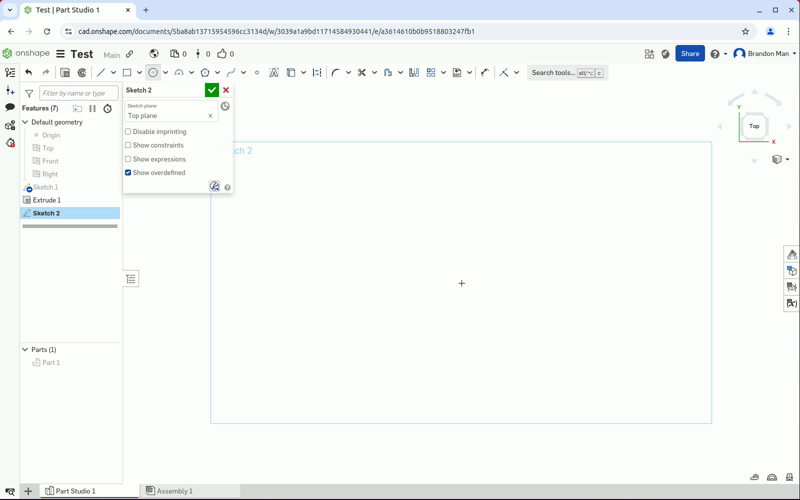
key_up(shift)
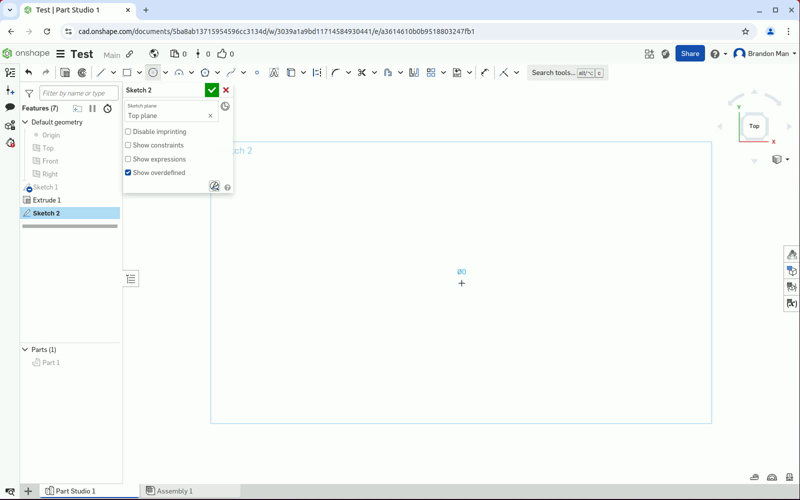
mouse_move(470, 282)
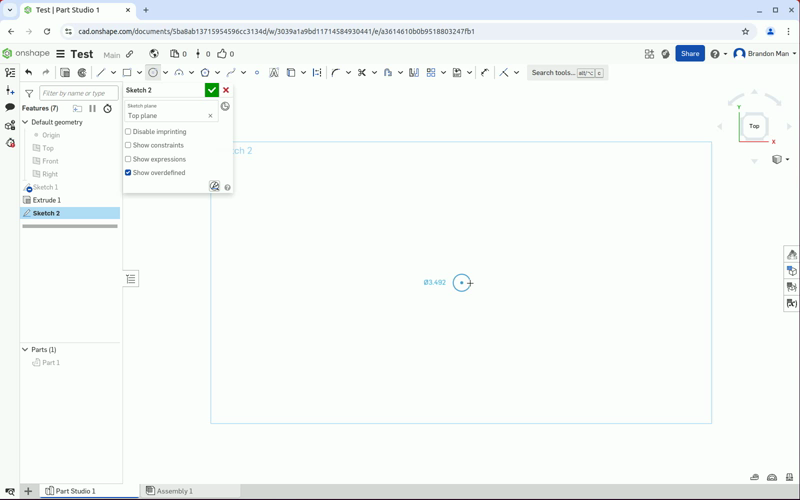
click(470, 282)
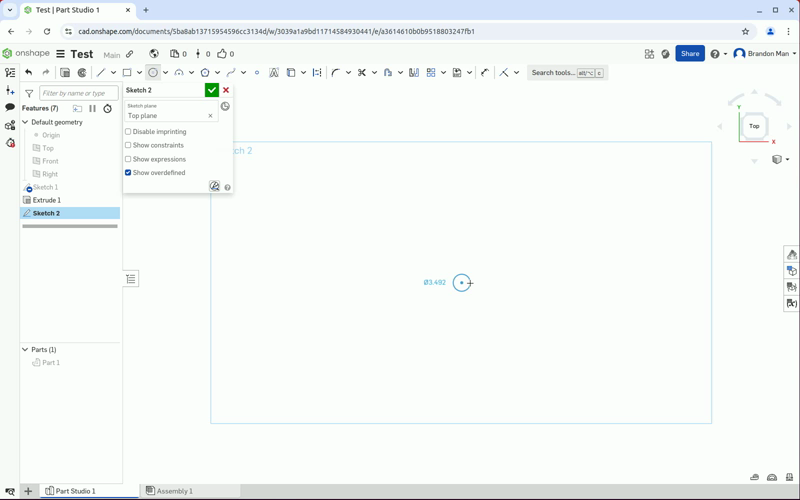
key(esc)
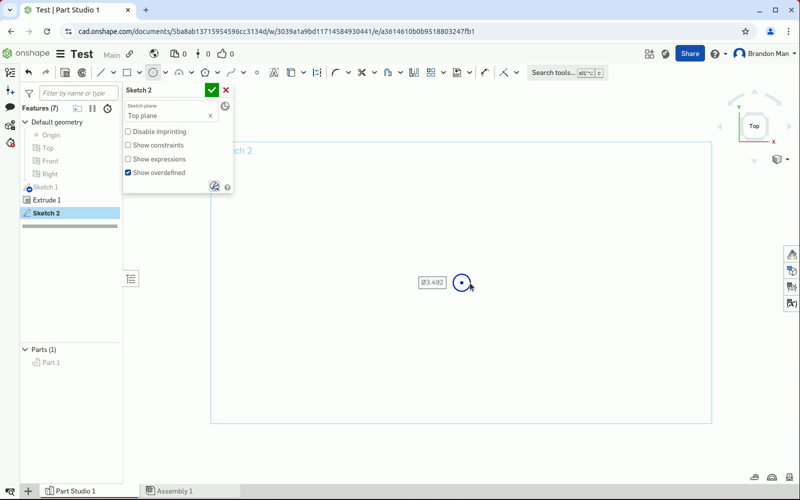
mouse_move(462, 283)
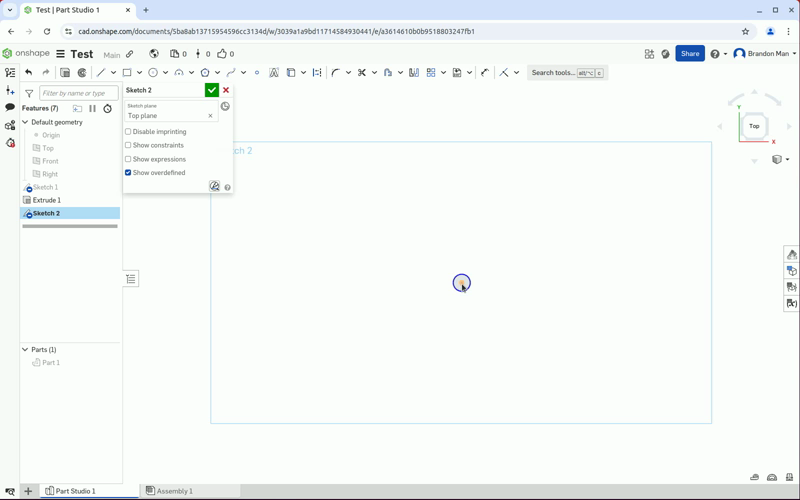
scroll(6)
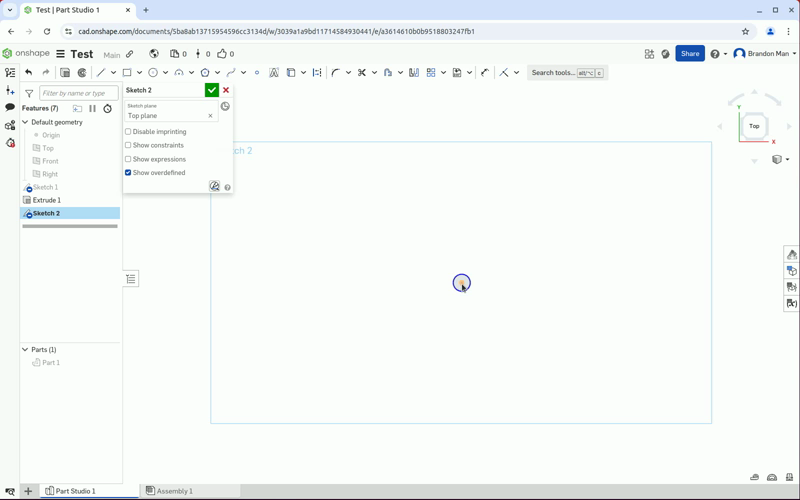
scroll(6)
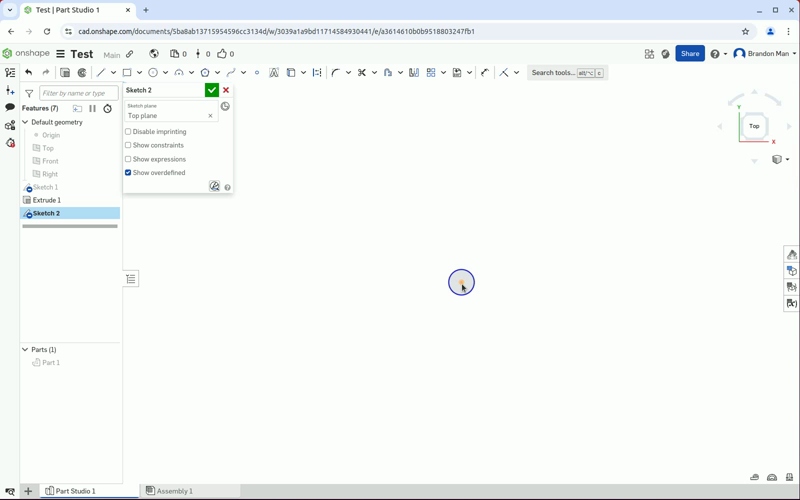
scroll(6)
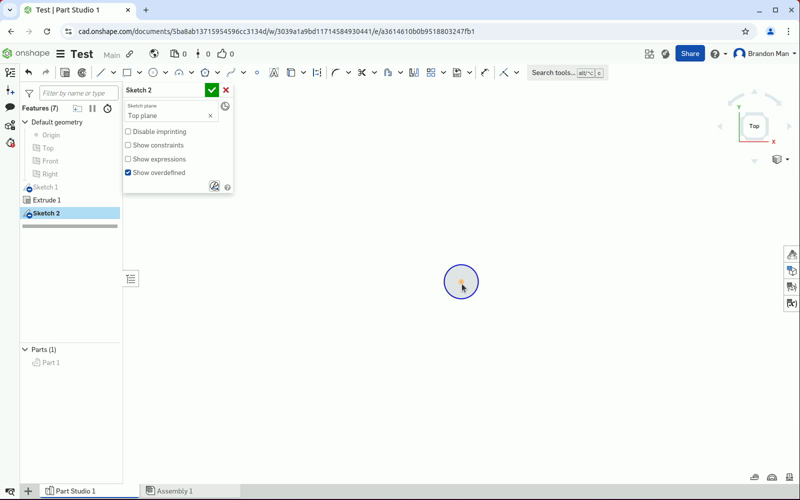
scroll(6)
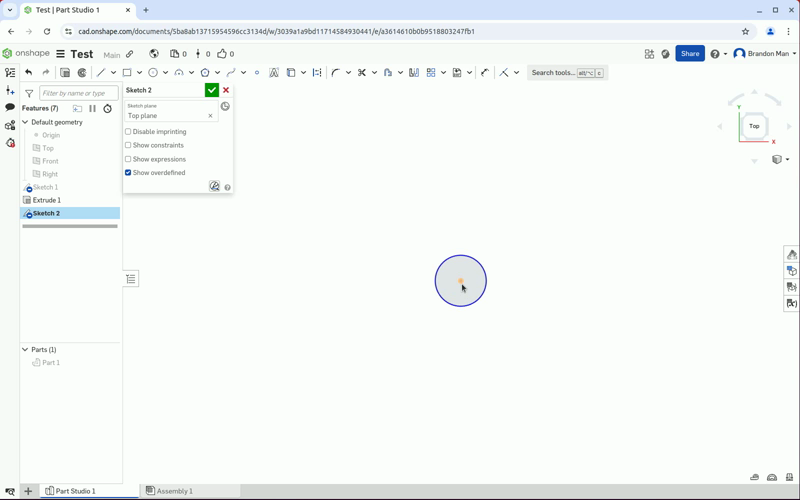
scroll(6)
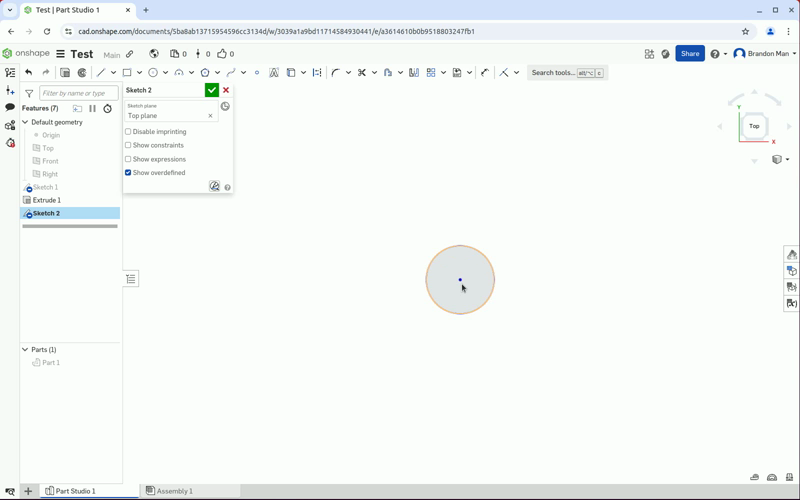
scroll(6)
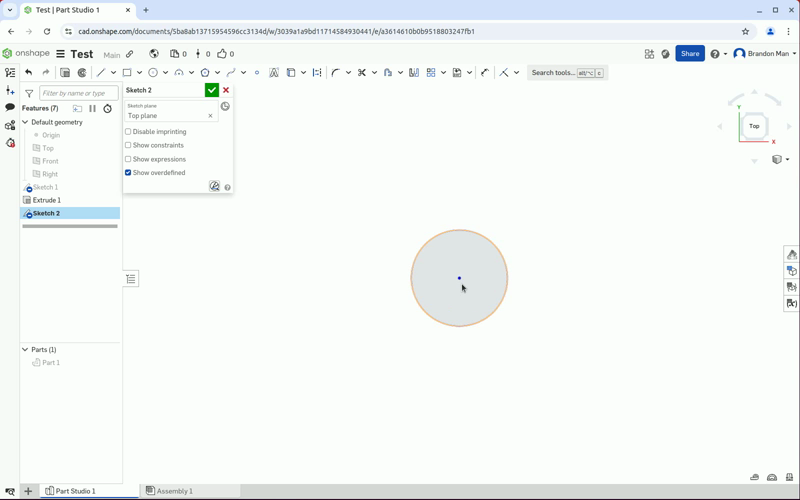
scroll(6)
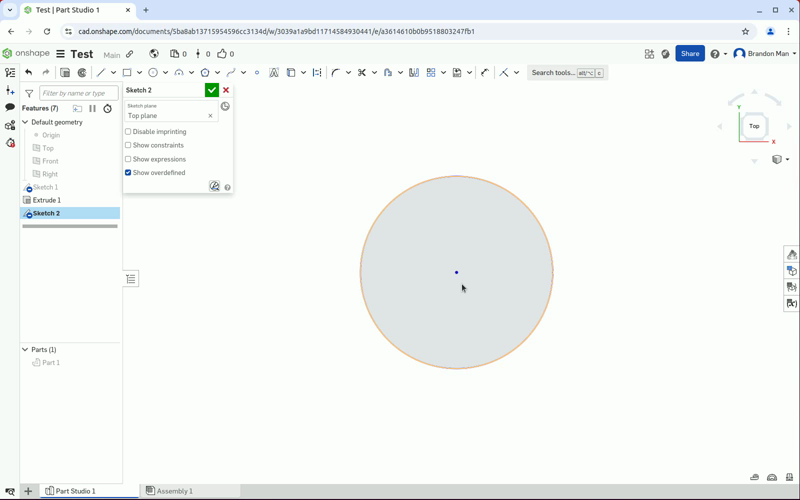
click(462, 283)
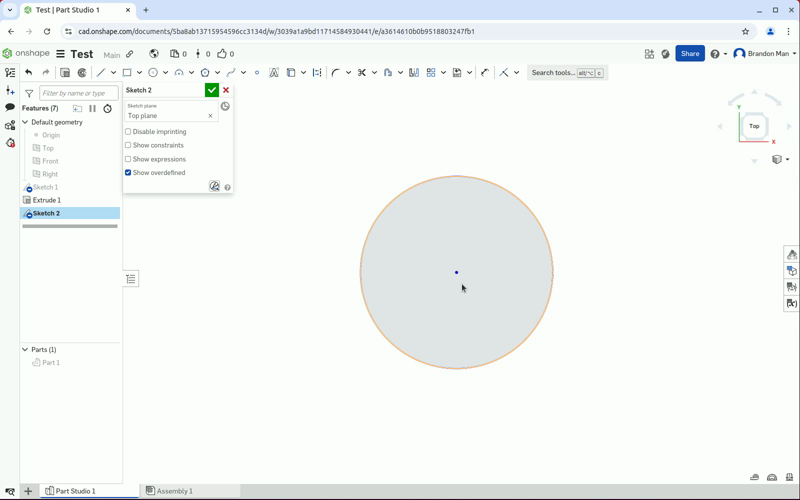
scroll(-6)
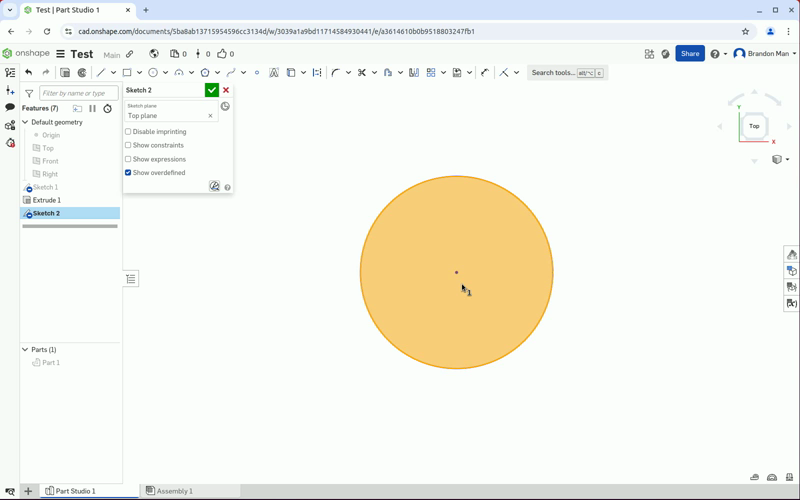
scroll(-6)
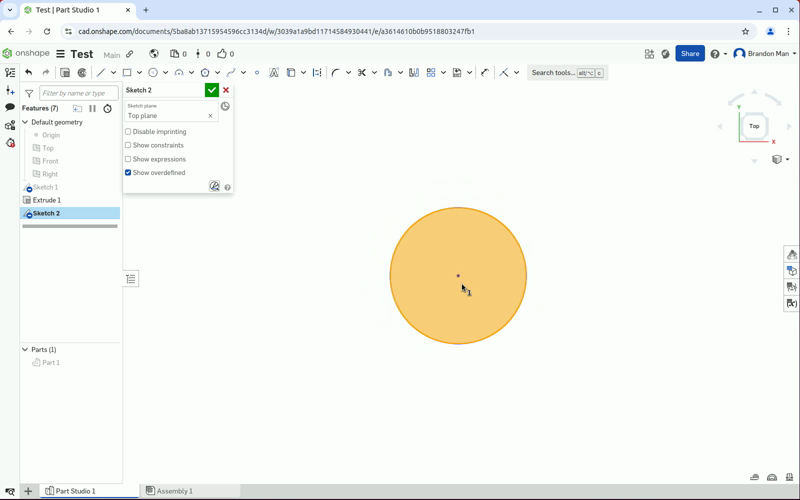
scroll(-6)
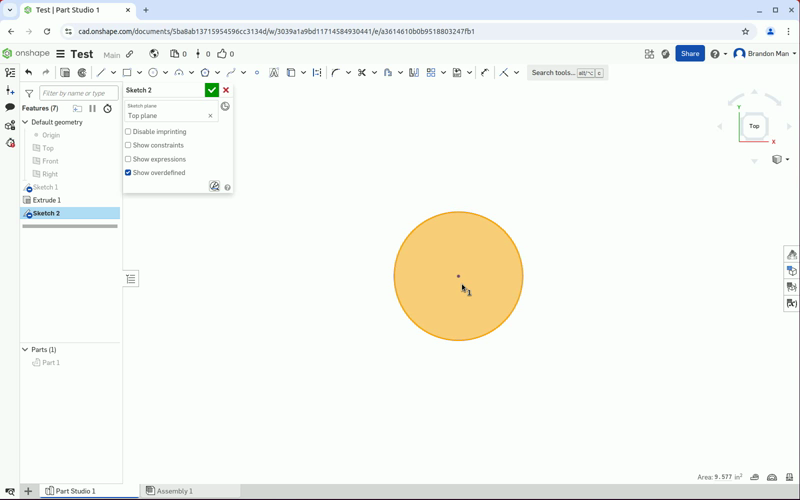
scroll(-6)
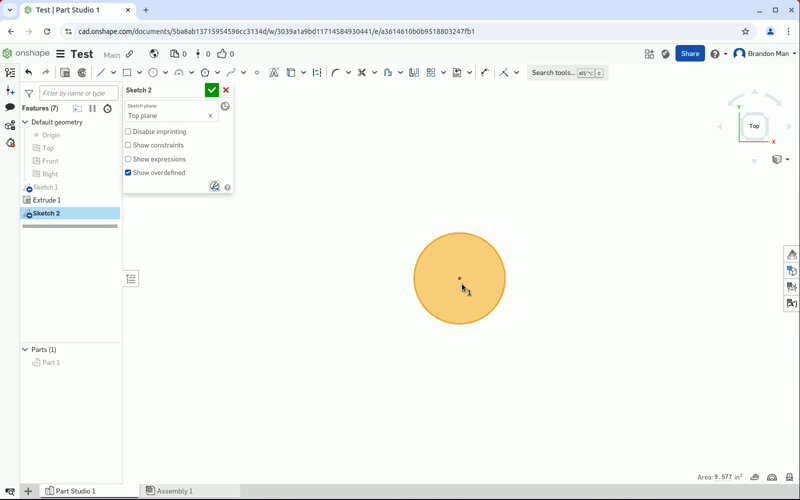
scroll(-6)
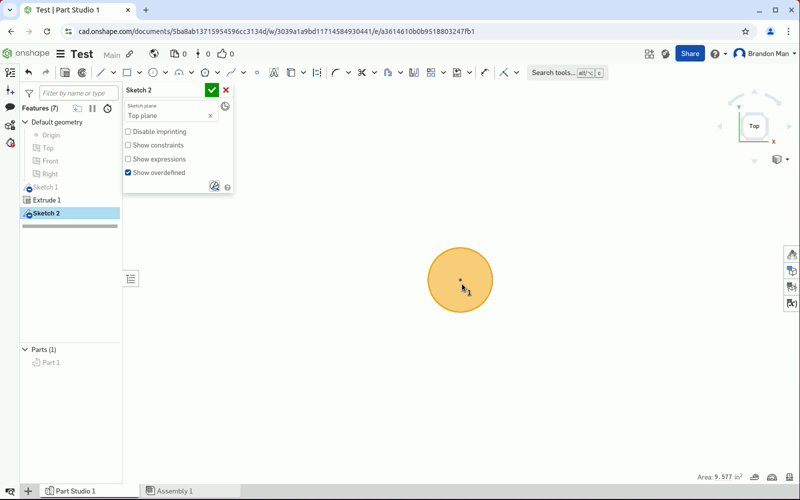
scroll(-6)
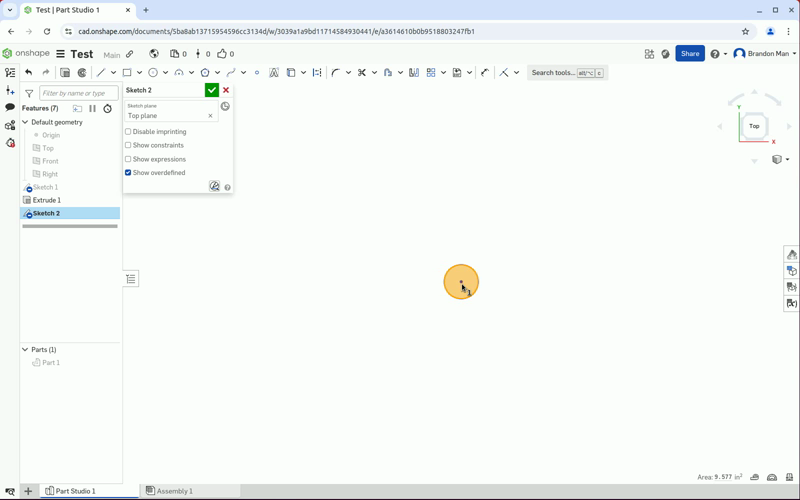
scroll(-6)
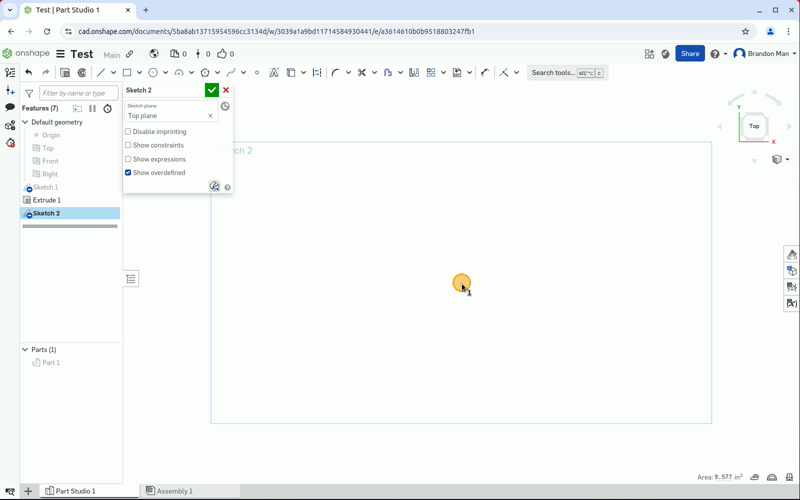
mouse_move(73, 352)
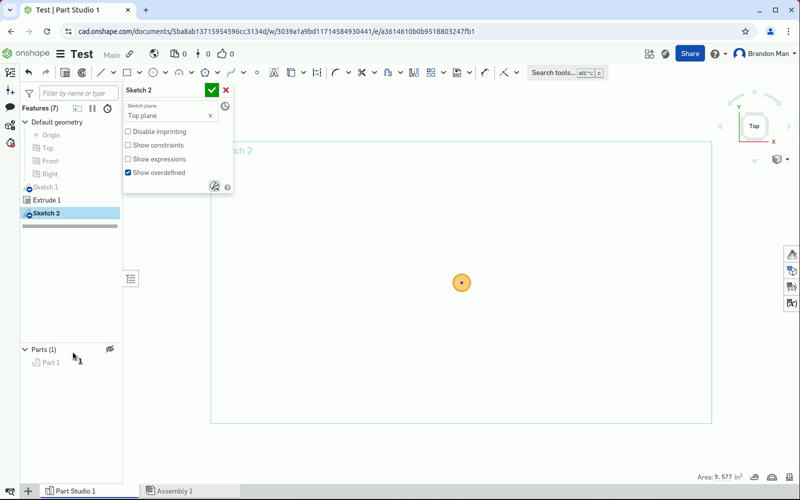
key(shift+y)
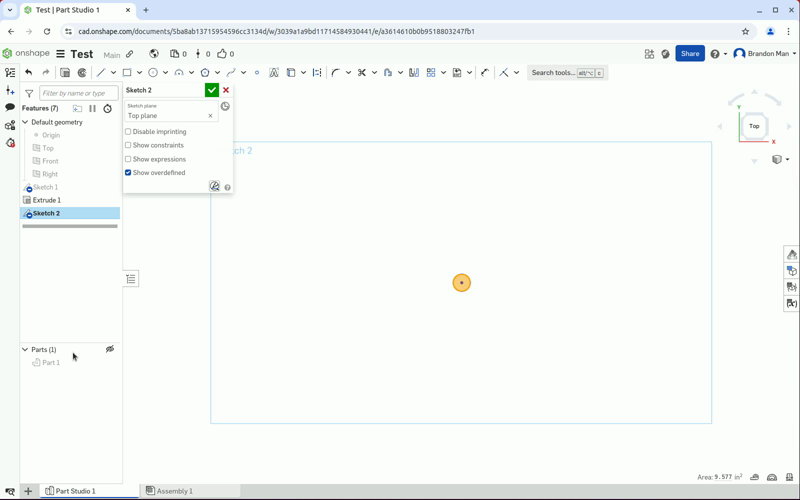
key(shift+e)
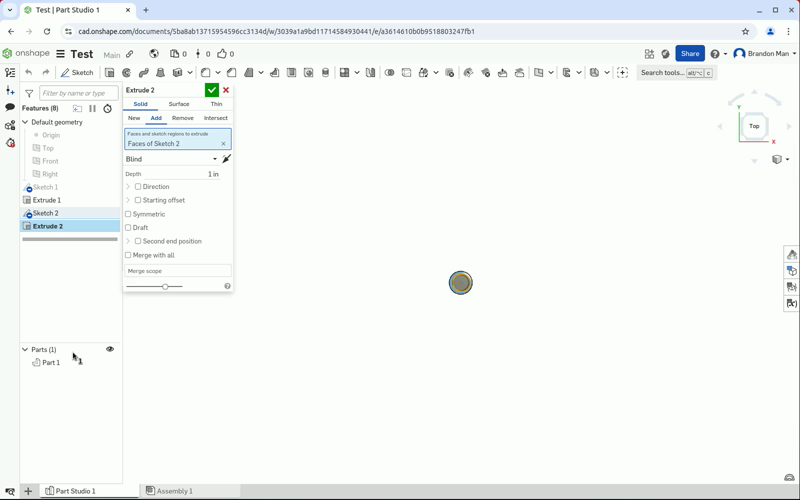
mouse_move(143, 106)
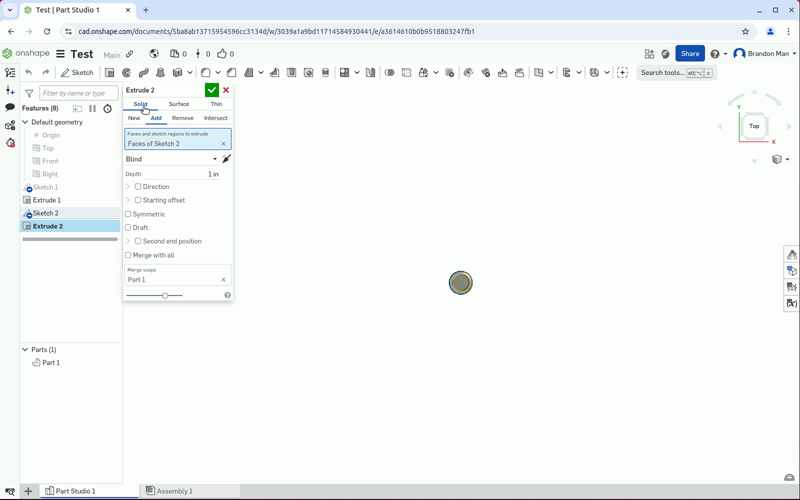
click(143, 106)
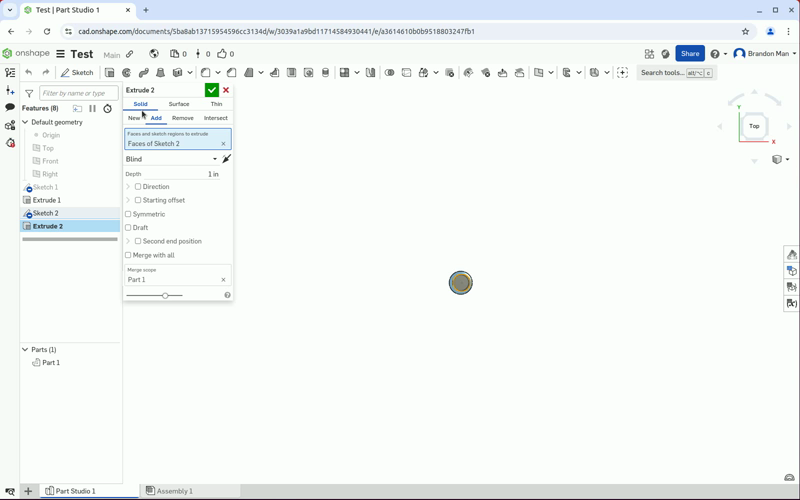
mouse_move(137, 120)
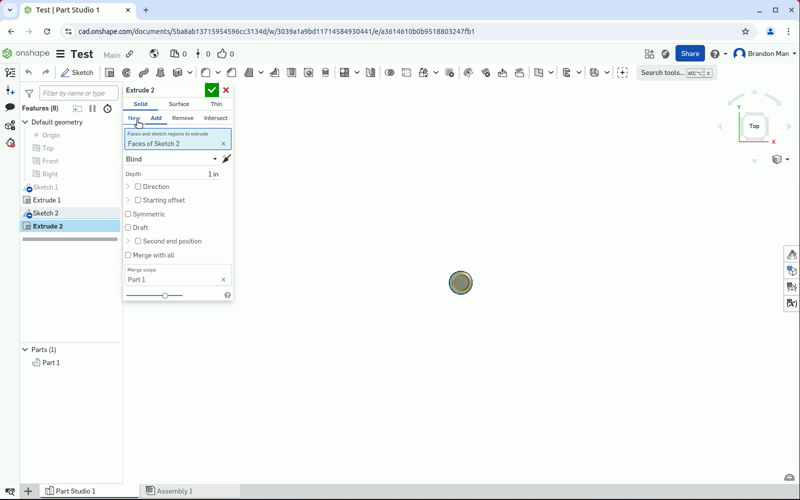
click(137, 120)
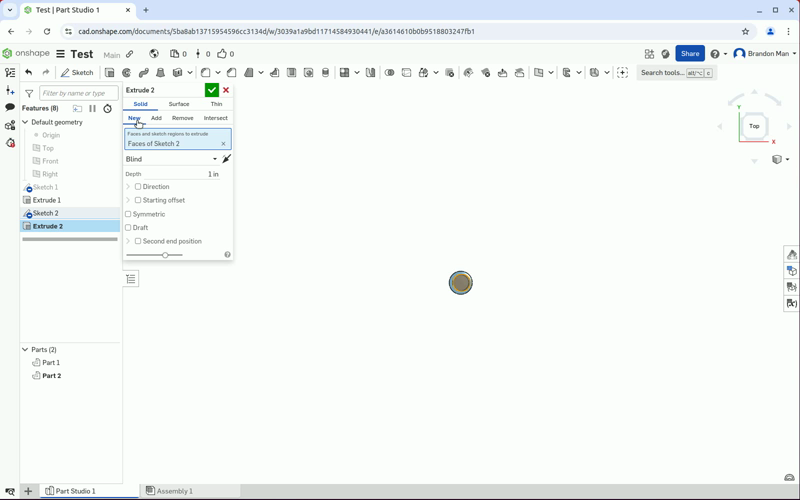
key(tab, 4)
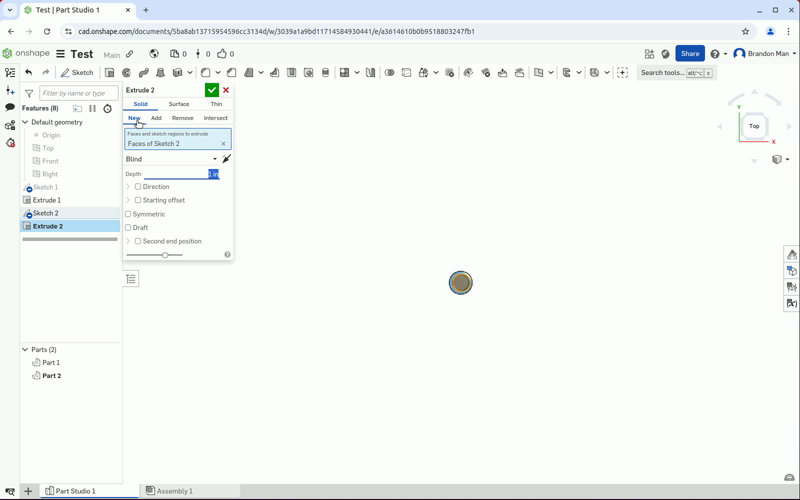
text(23.108)
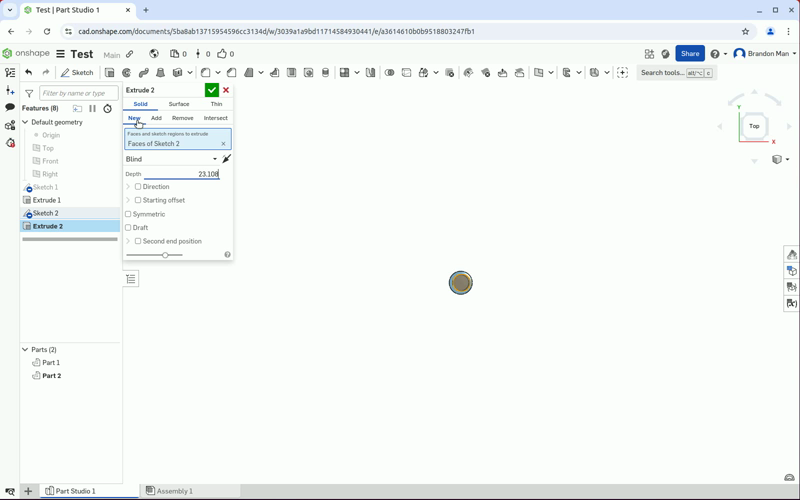
key(enter)
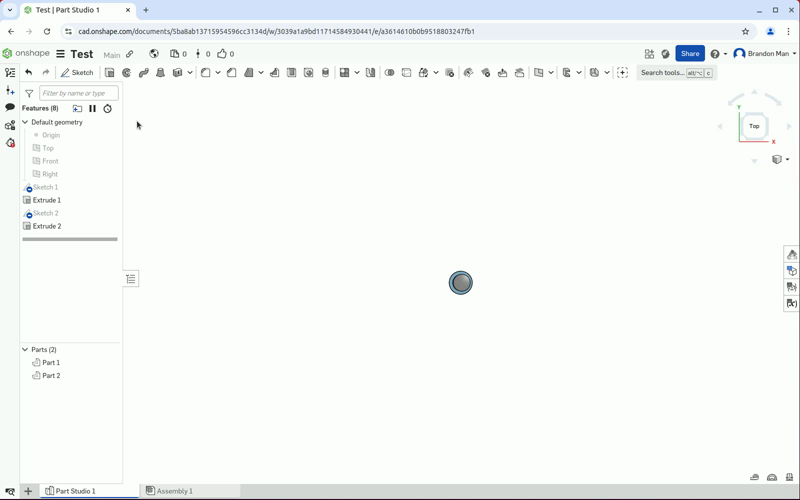
key(shift+h)
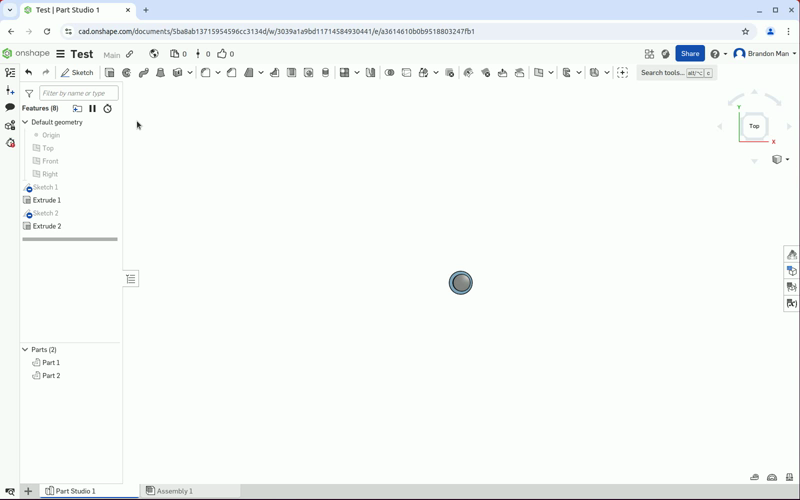
key(shift+h)
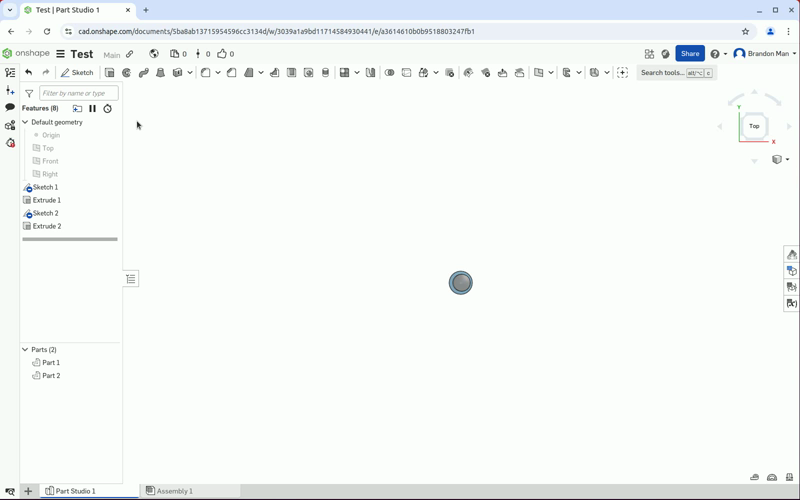
key(shift+7)
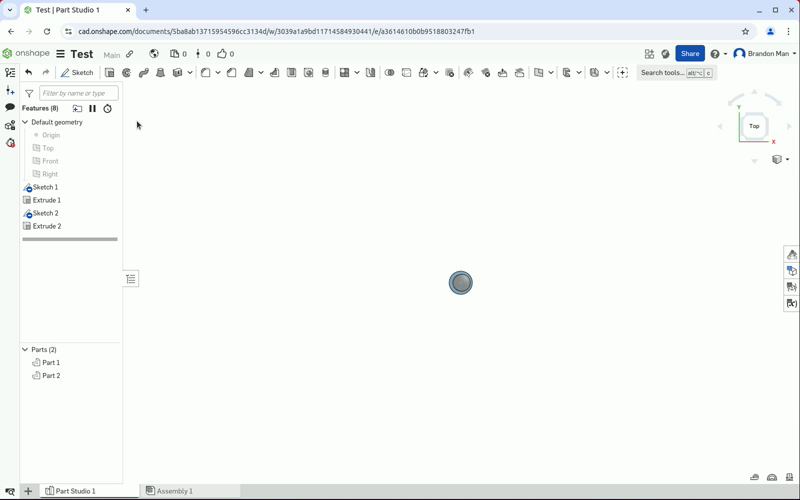
key(up, 3)
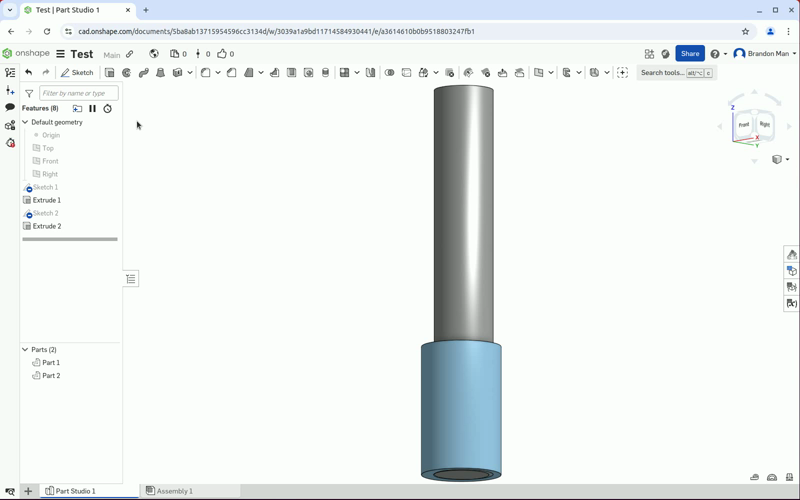
key(left, 3)
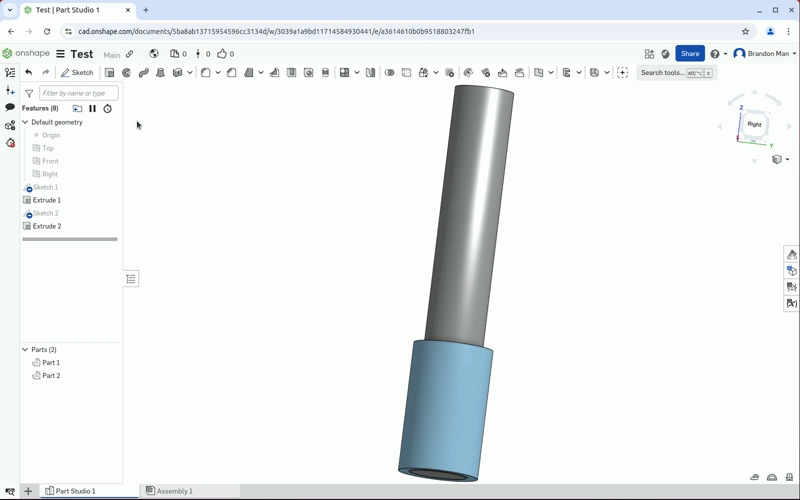
key(right, 3)
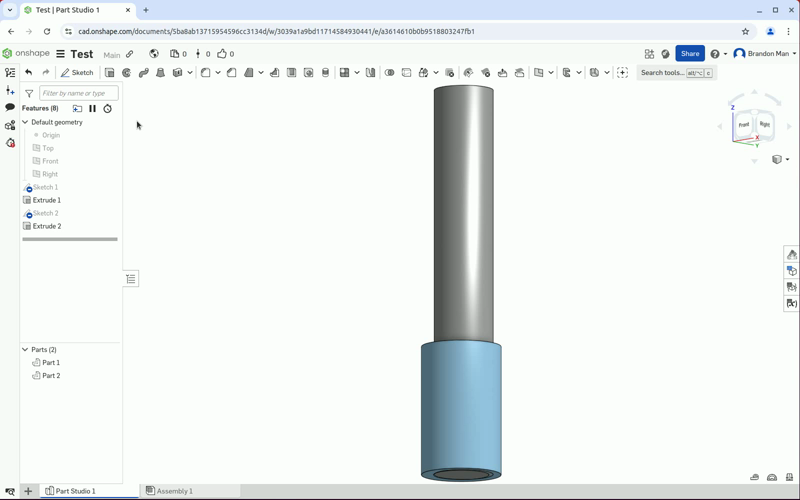
key(down, 3)
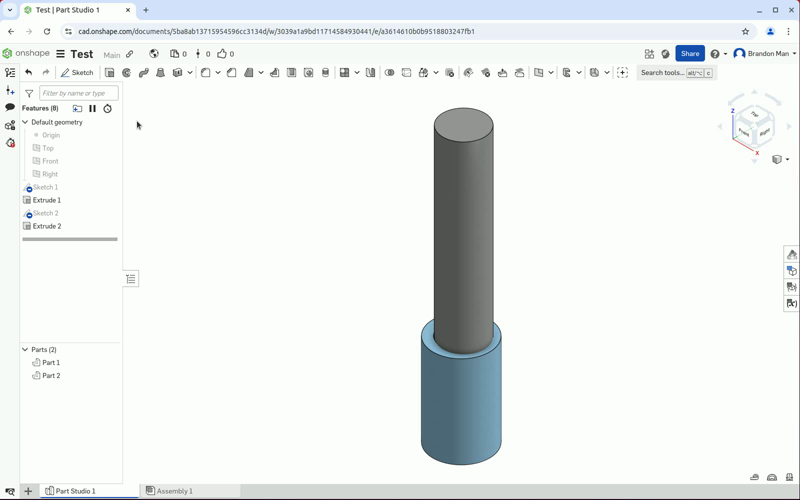
mouse_move(73, 189)
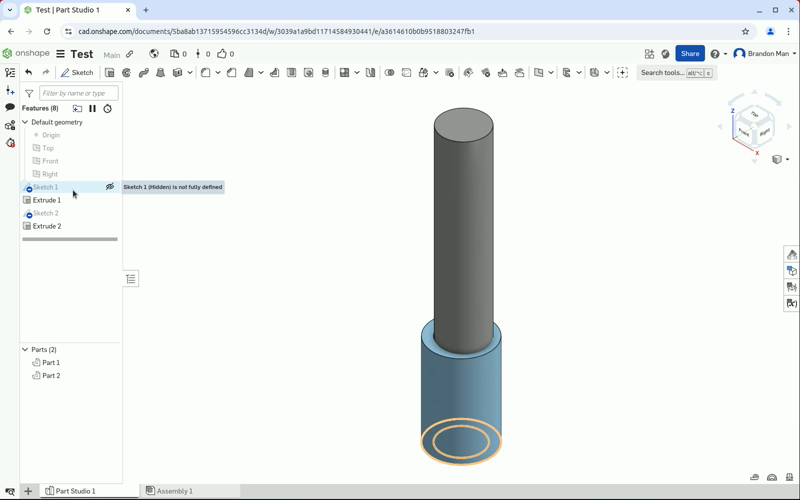
click(73, 189)